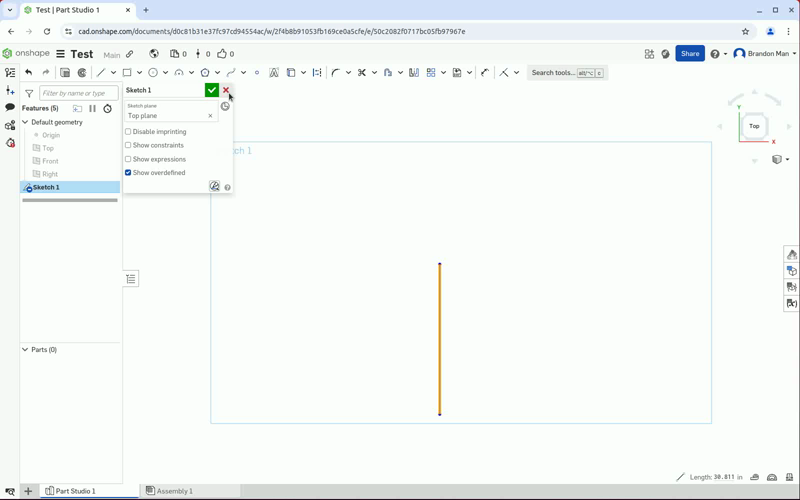
key(shift+h)
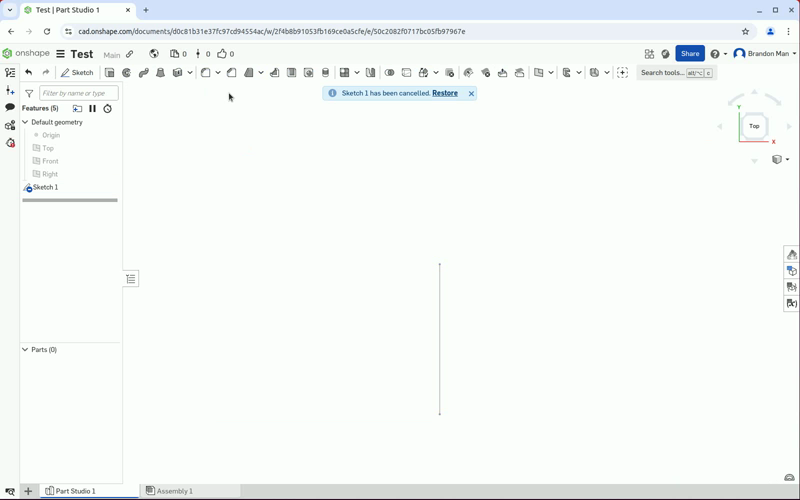
key(shift+s)
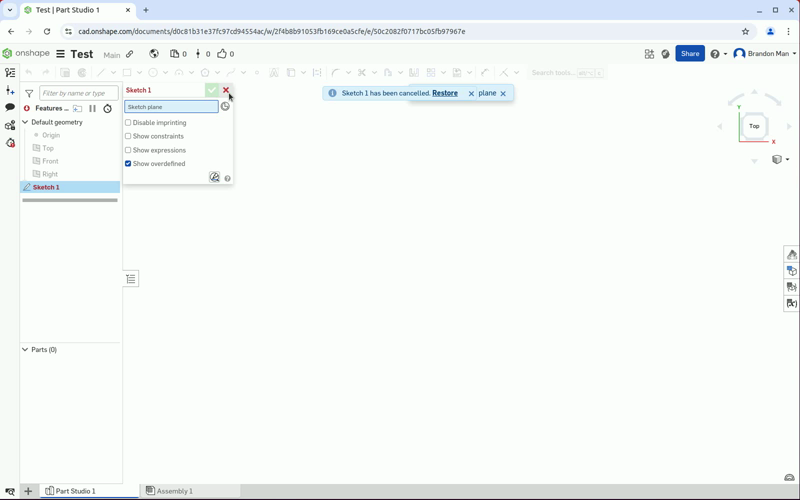
mouse_move(73, 150)
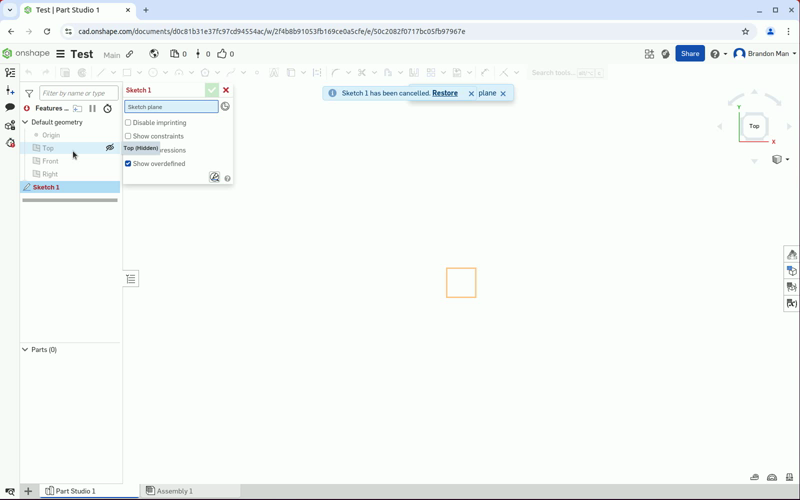
click(73, 150)
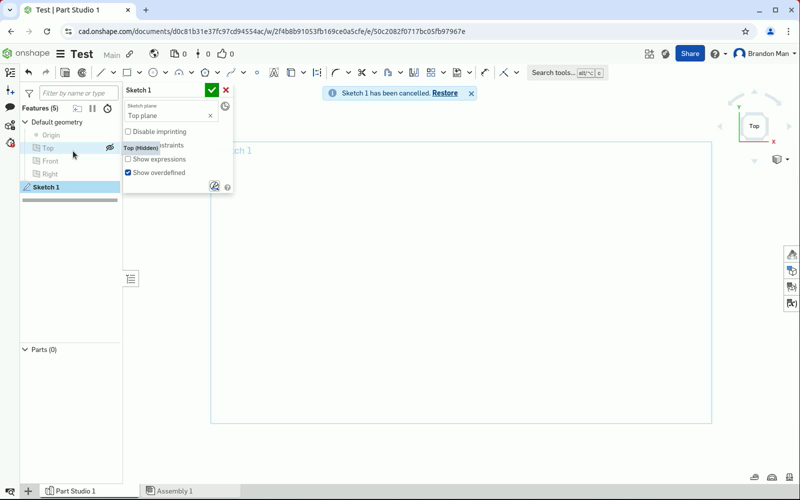
mouse_move(73, 352)
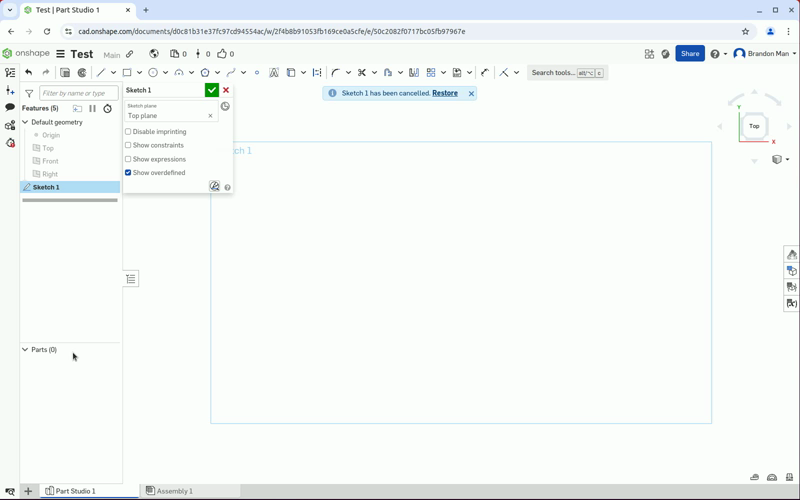
key(y)
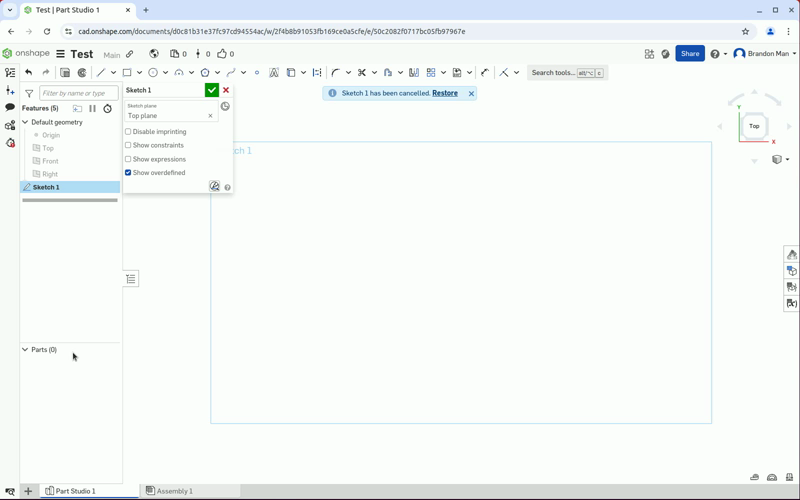
key(c)
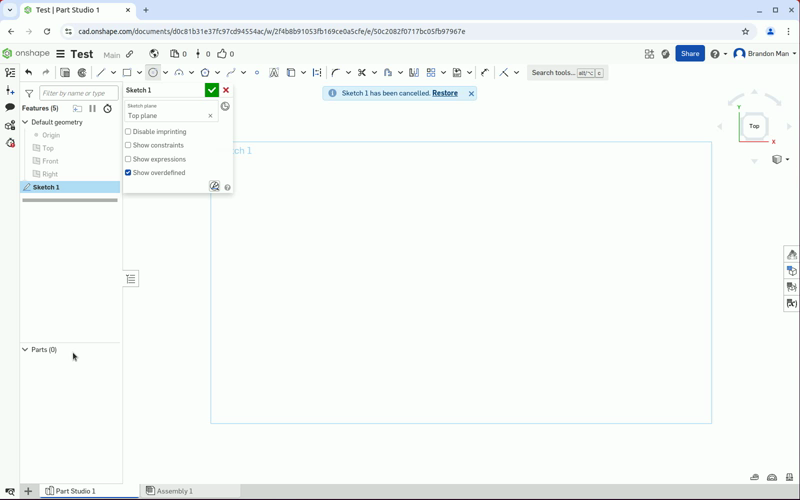
key_down(shift)
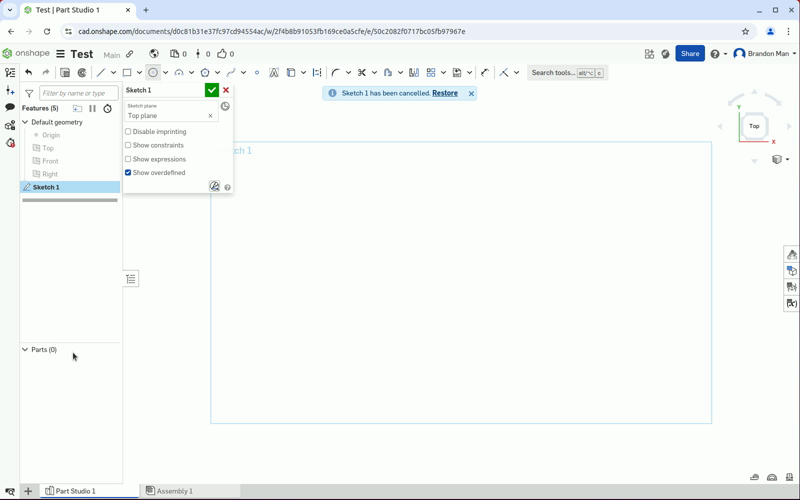
mouse_move(461, 282)
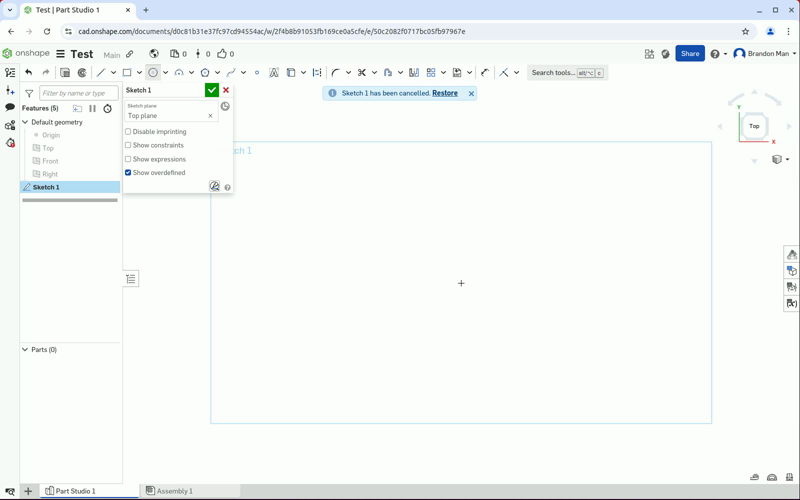
click(461, 282)
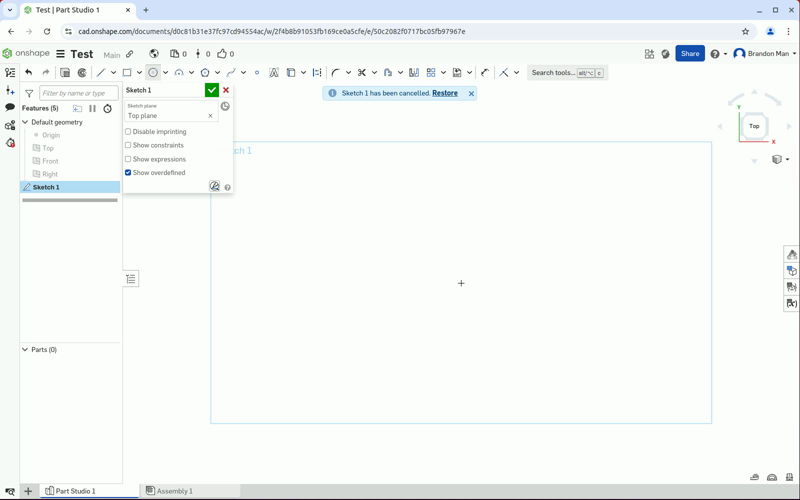
key_up(shift)
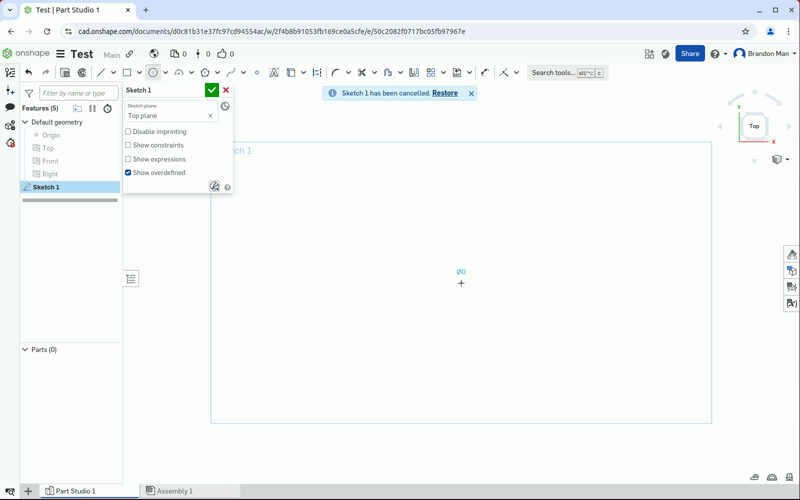
mouse_move(479, 282)
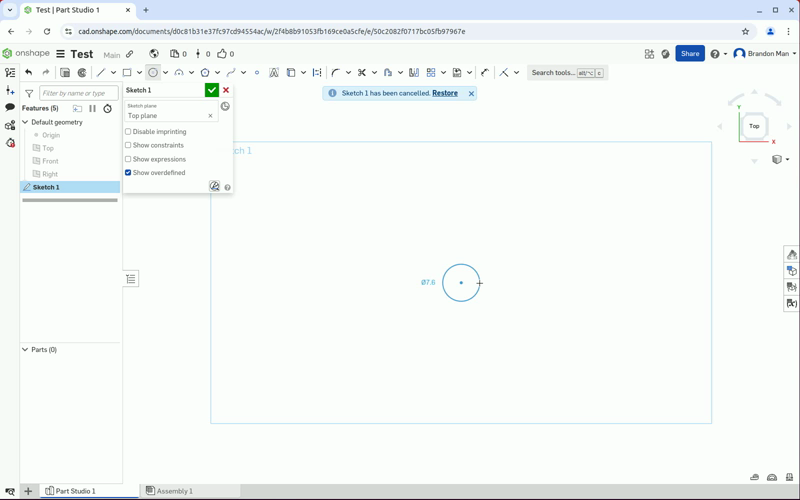
click(479, 282)
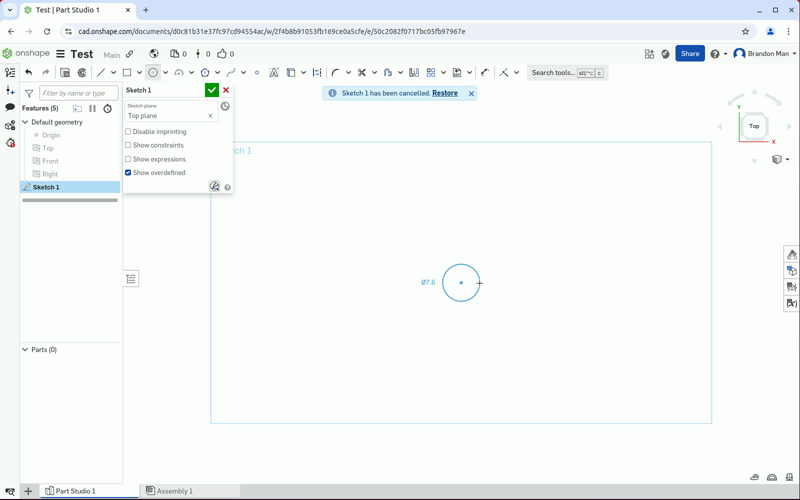
key(esc)
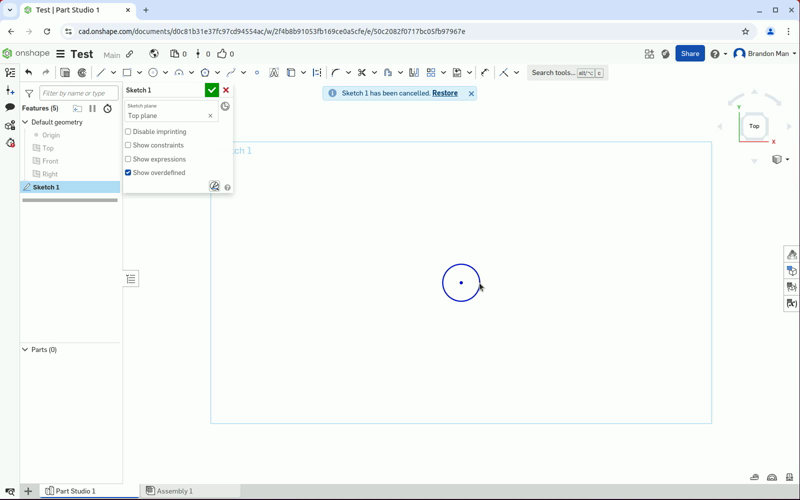
mouse_move(452, 292)
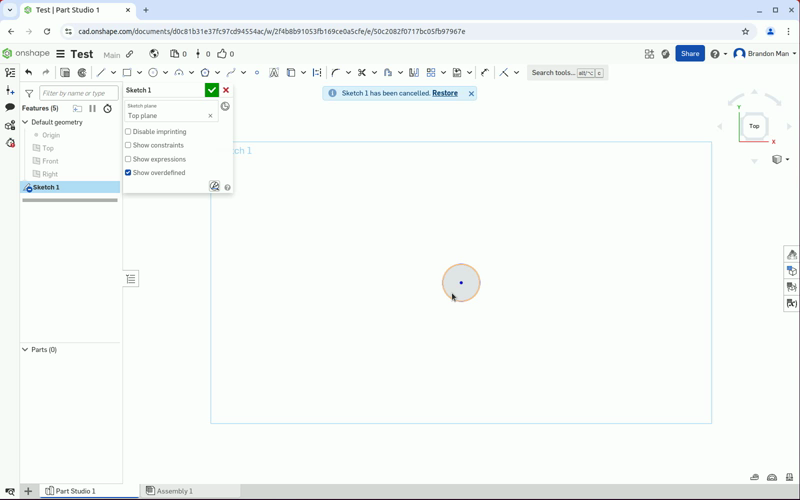
scroll(6)
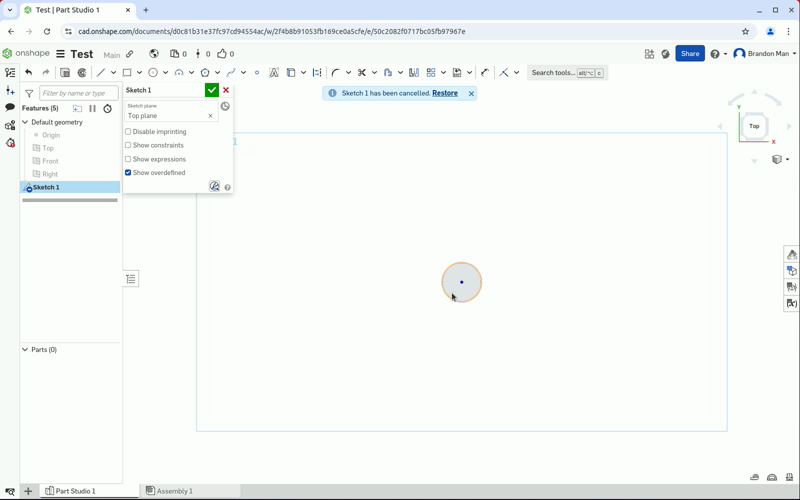
scroll(6)
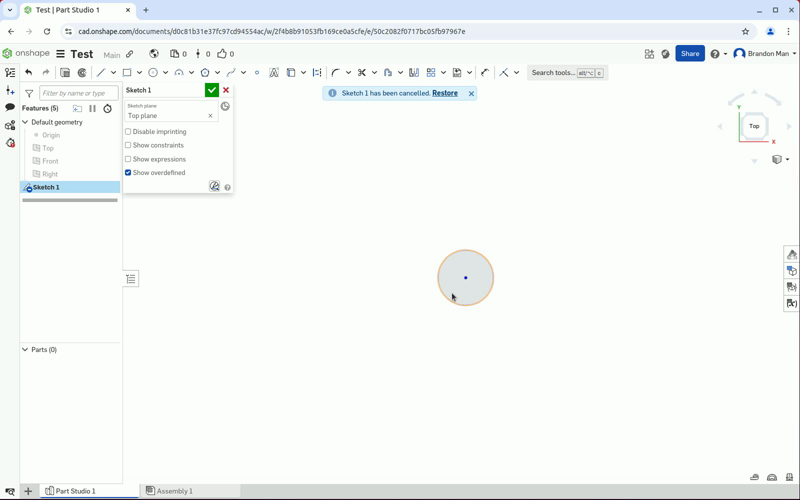
scroll(6)
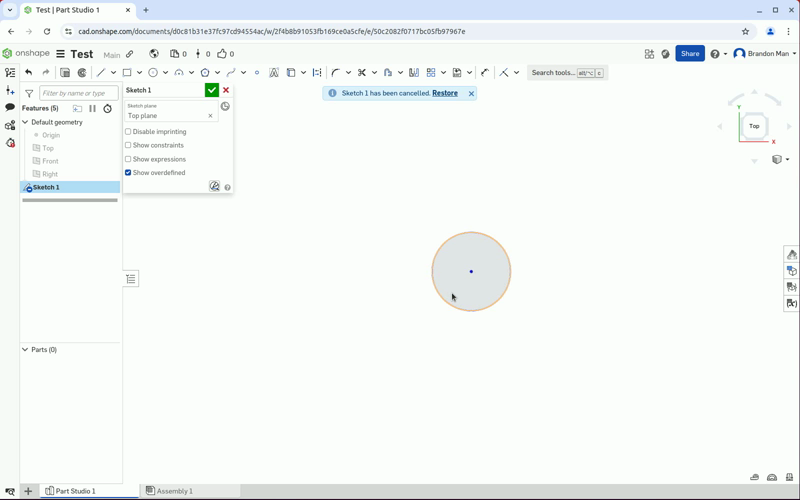
scroll(6)
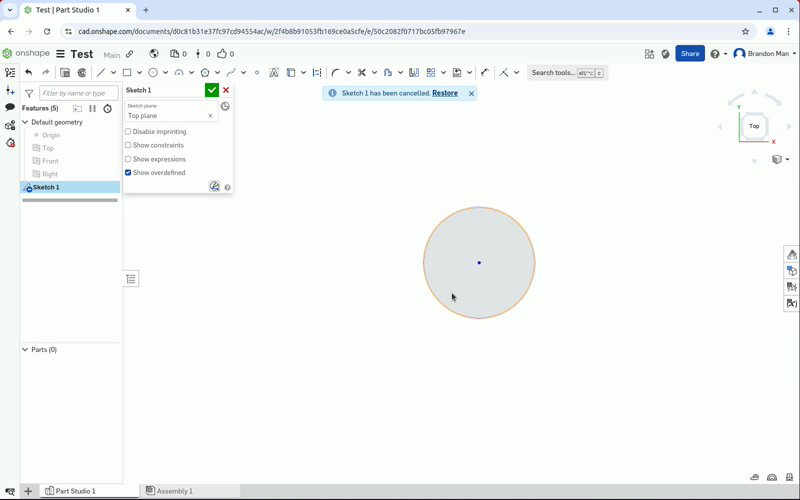
scroll(6)
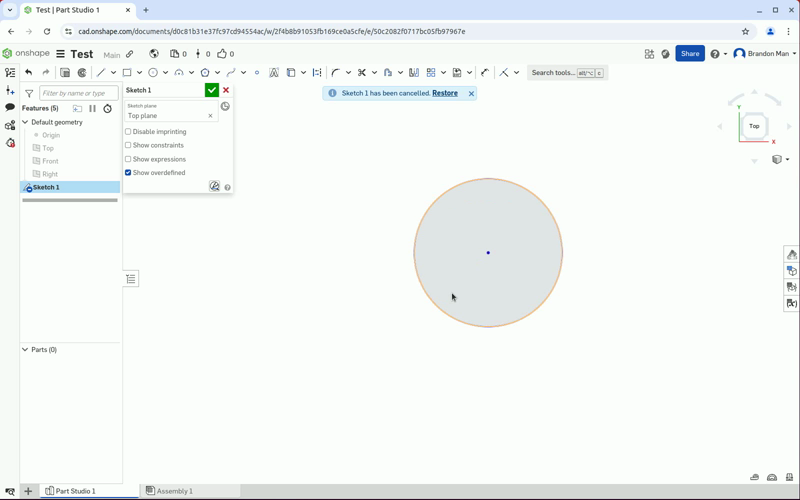
scroll(6)
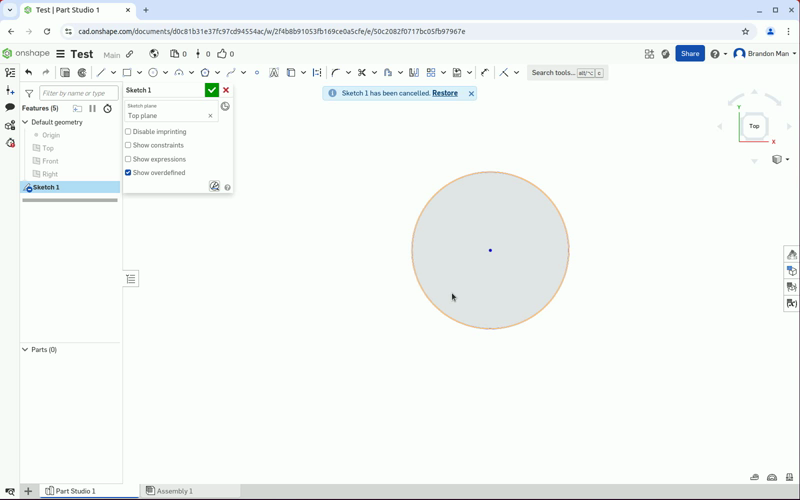
scroll(6)
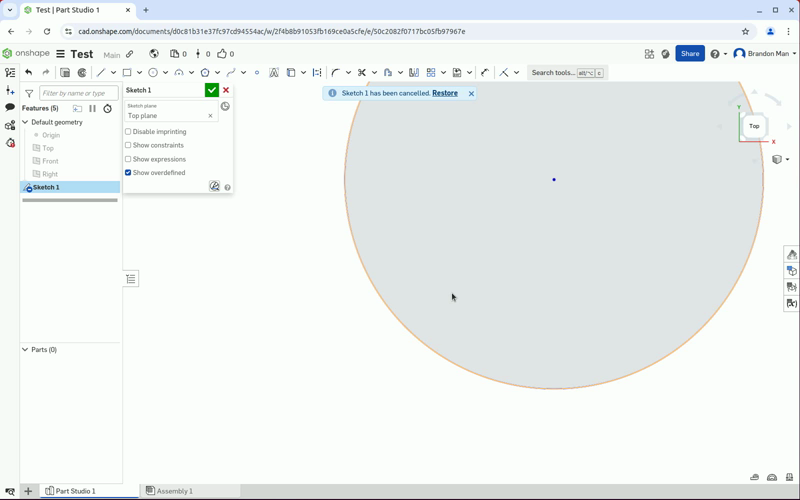
click(452, 292)
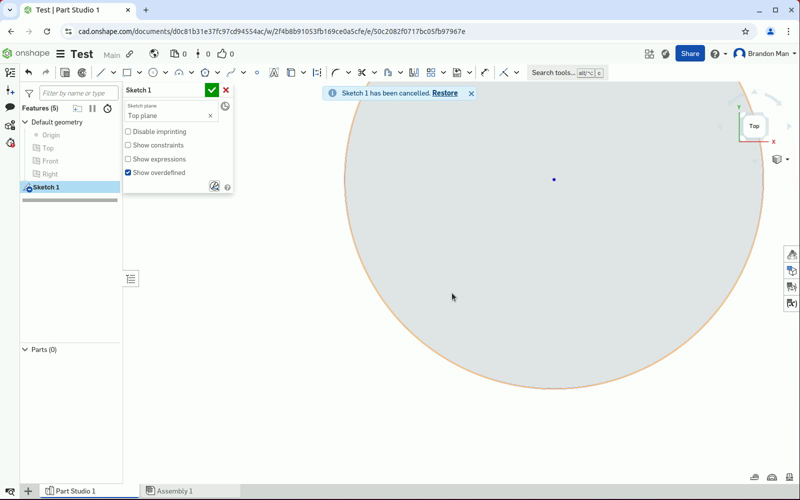
scroll(-6)
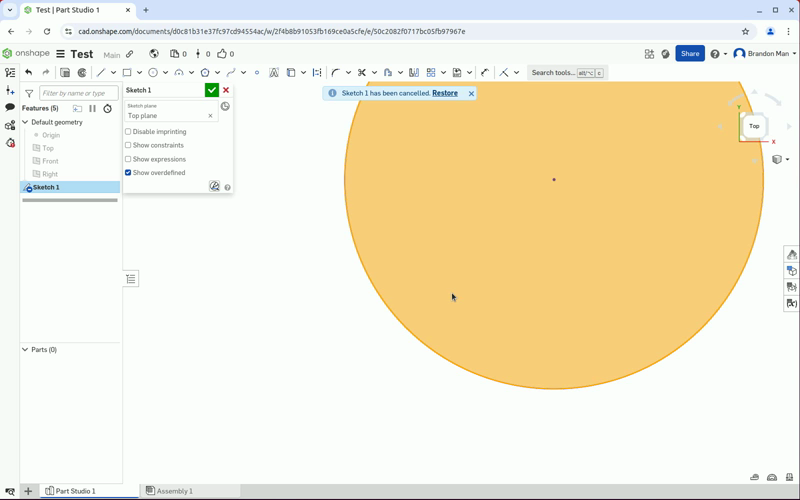
scroll(-6)
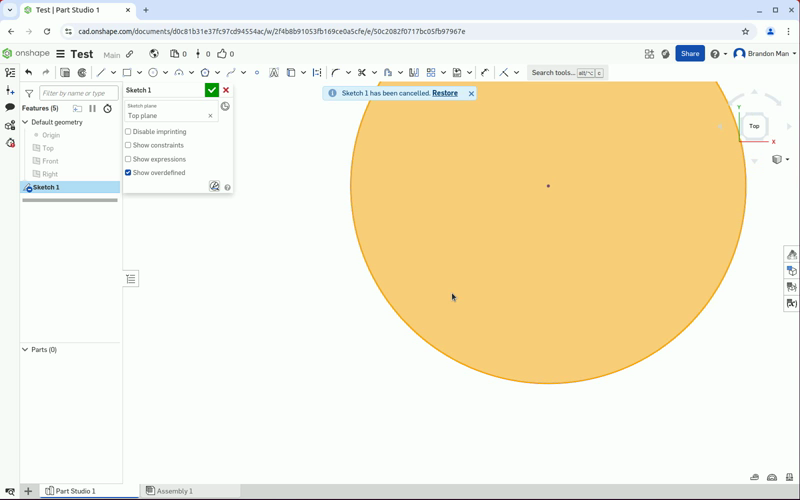
scroll(-6)
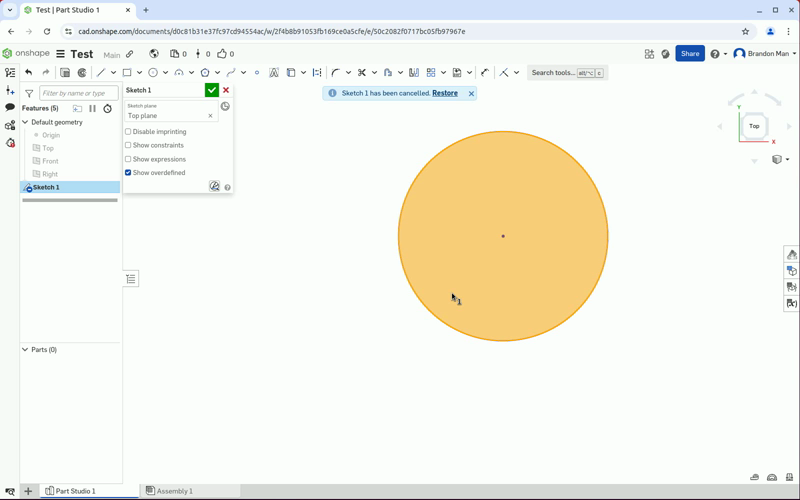
scroll(-6)
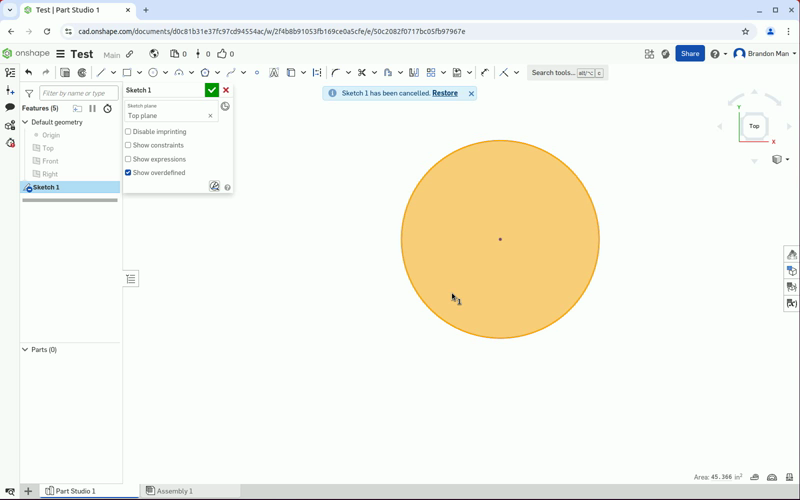
scroll(-6)
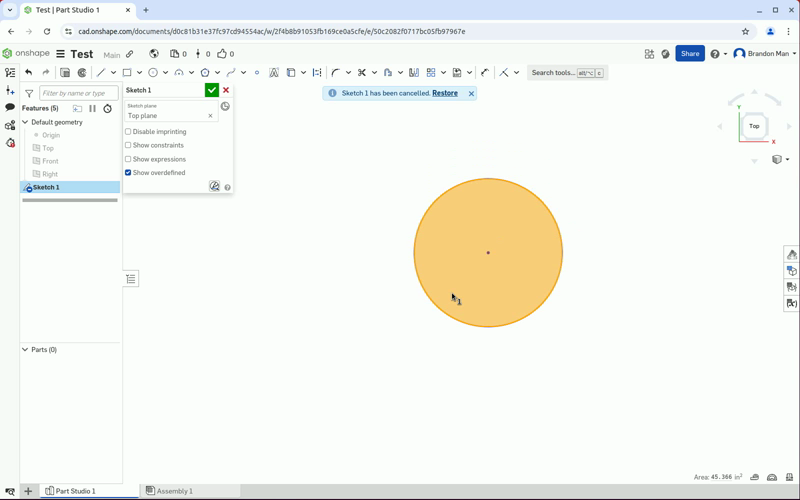
scroll(-6)
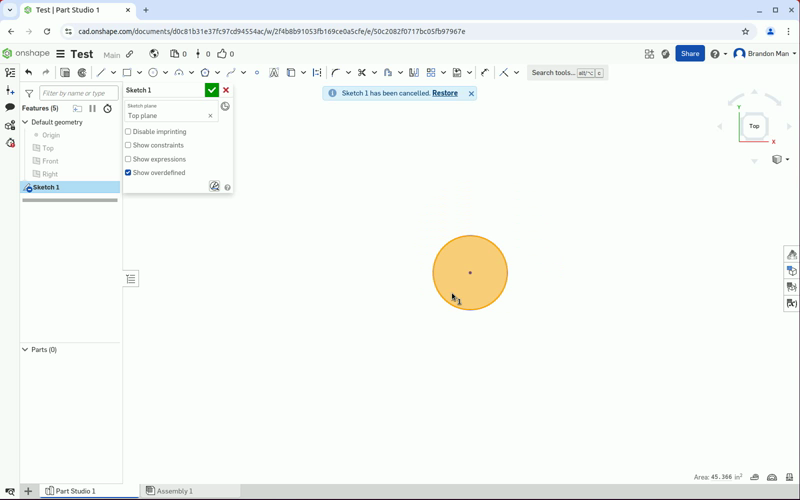
scroll(-6)
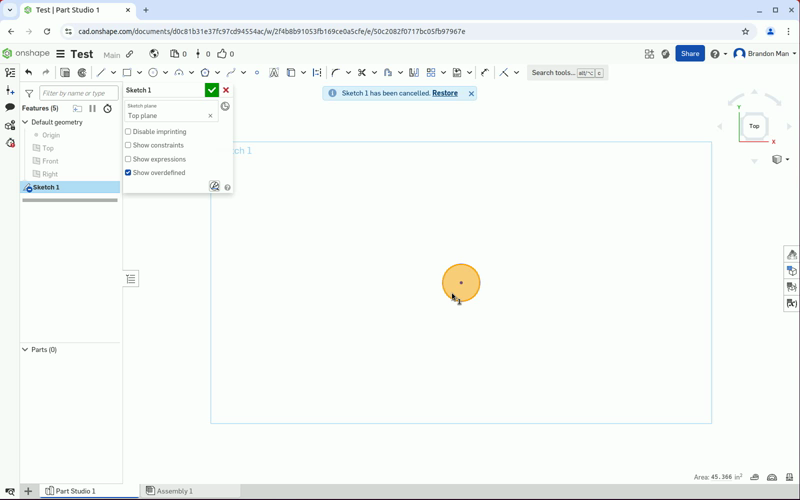
mouse_move(73, 352)
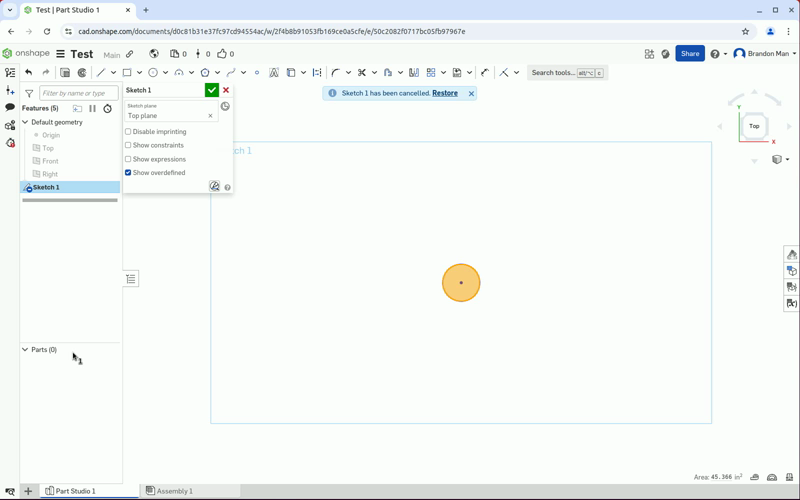
key(shift+y)
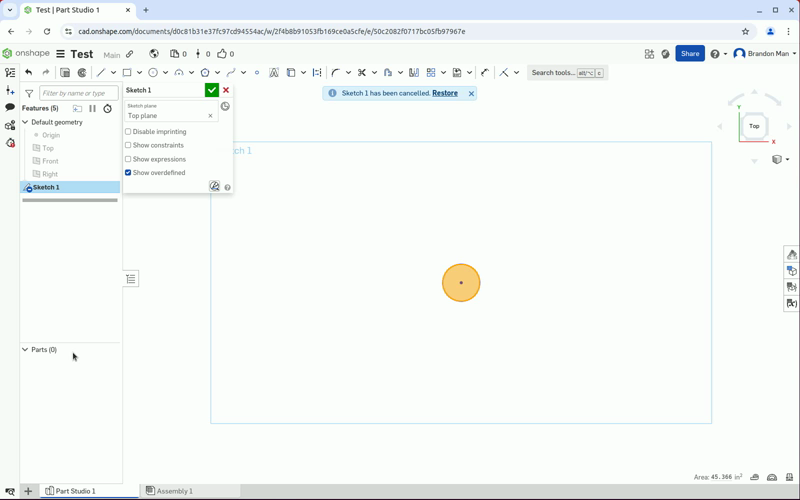
key(shift+e)
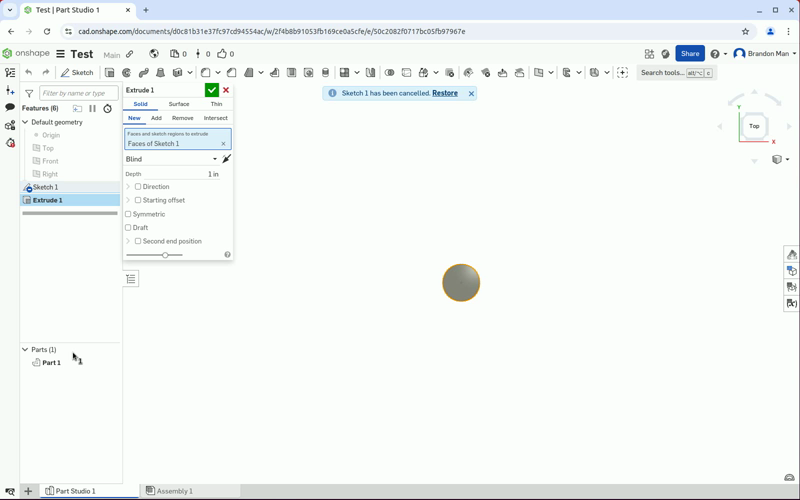
mouse_move(143, 106)
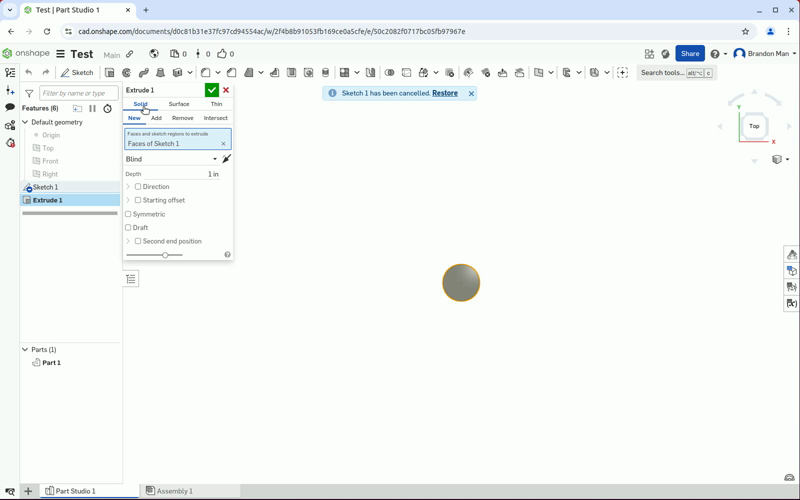
click(143, 106)
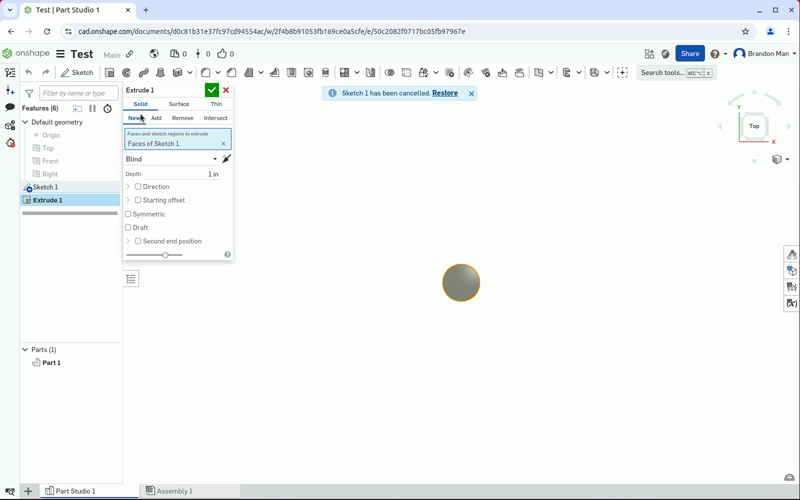
mouse_move(137, 120)
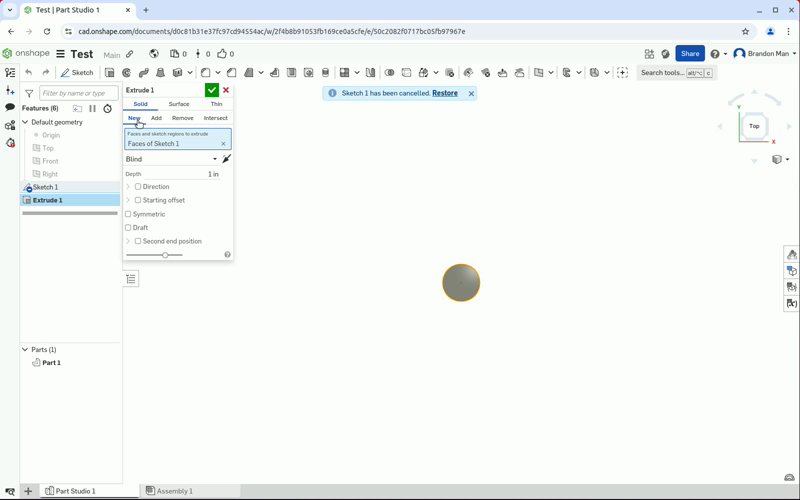
click(137, 120)
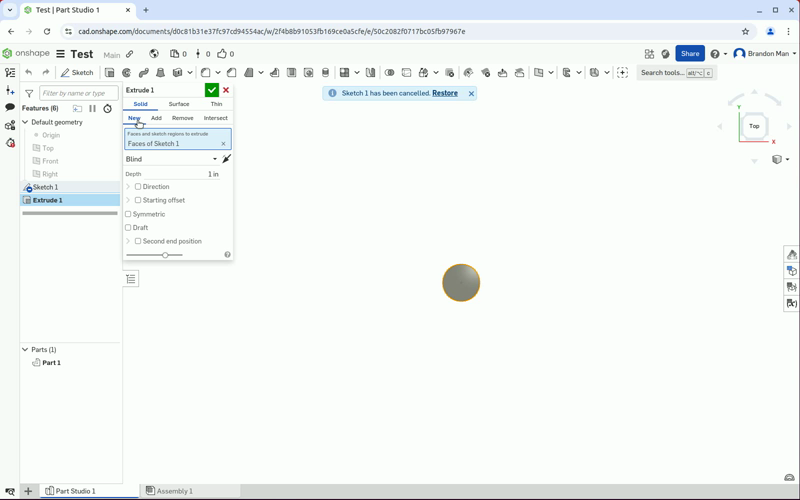
key(tab, 4)
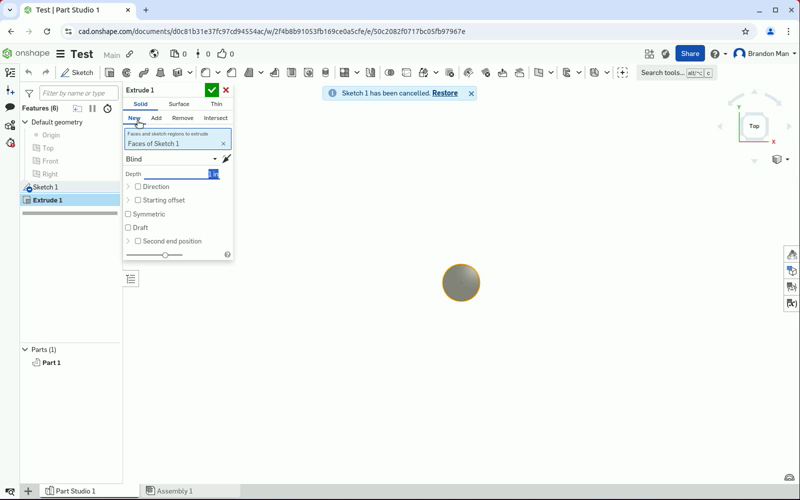
text(42.846)
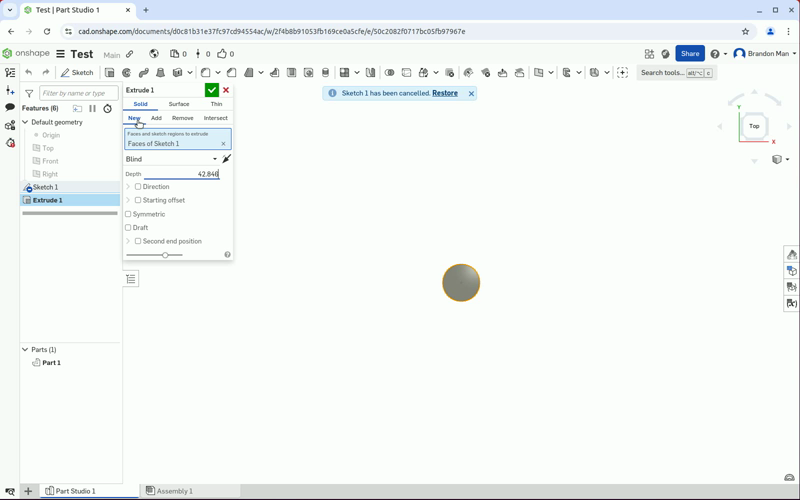
key(tab, 3)
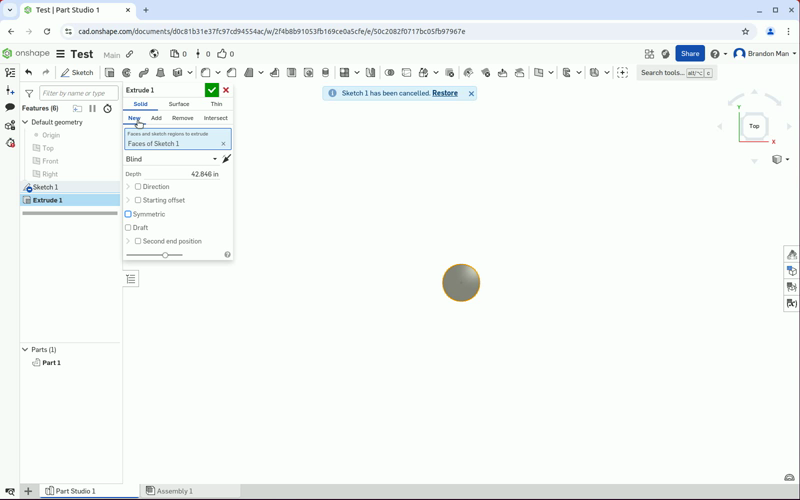
key(space)
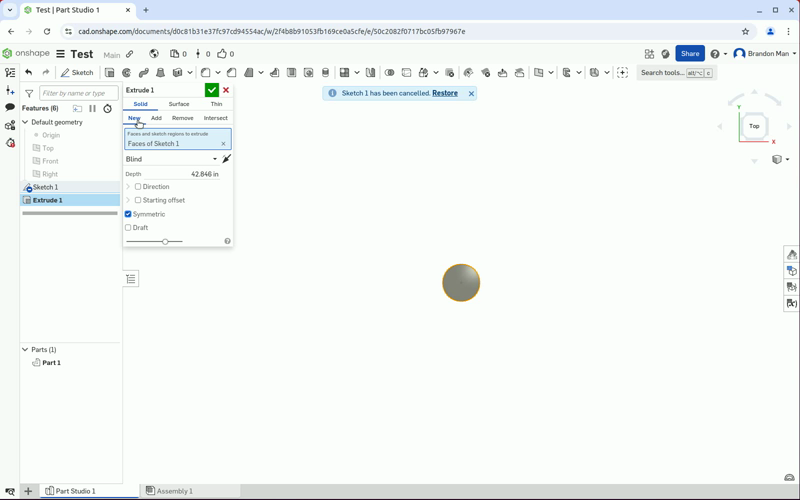
key(enter)
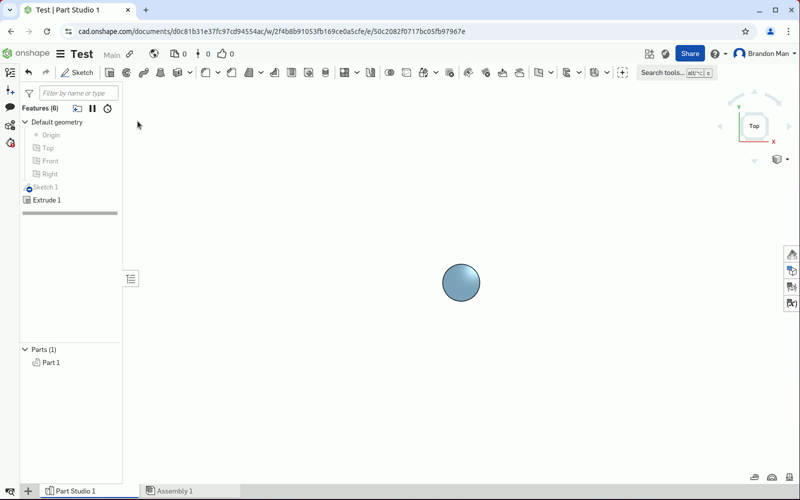
key(shift+h)
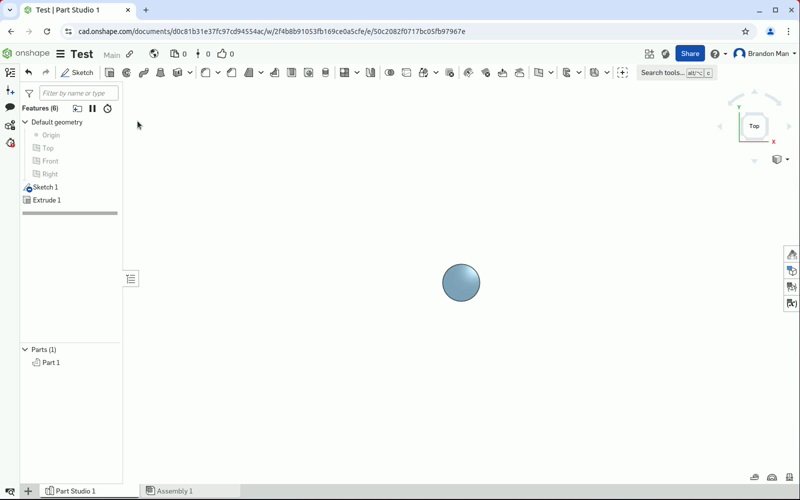
key(shift+h)
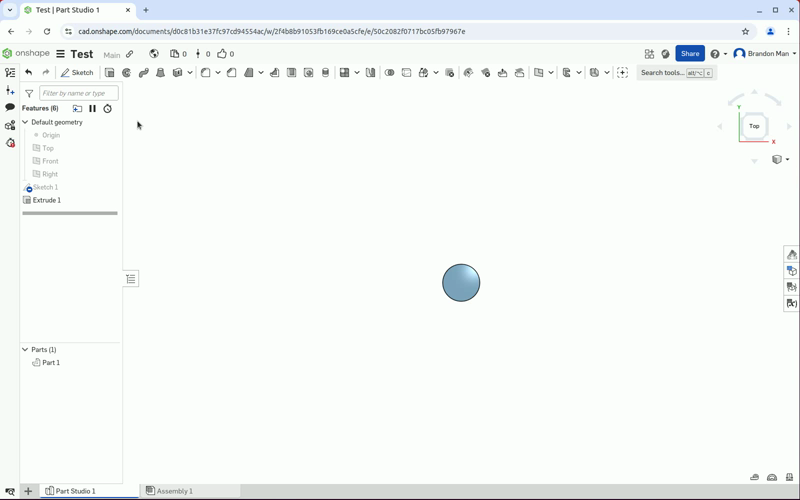
mouse_move(73, 189)
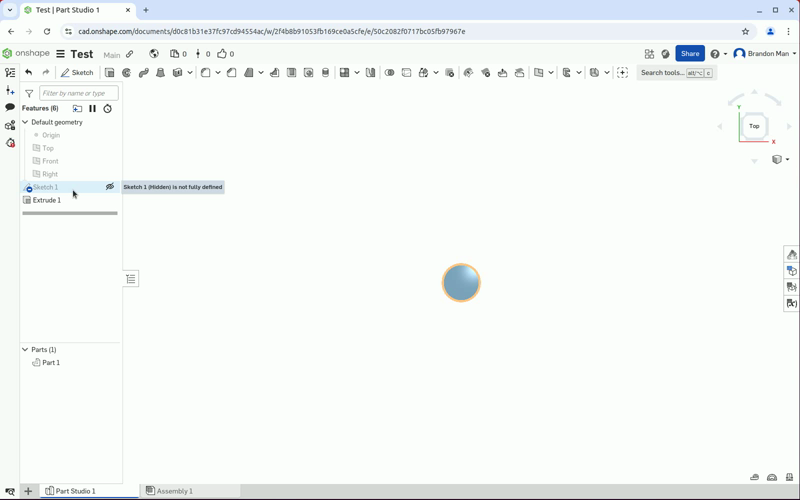
click(73, 189)
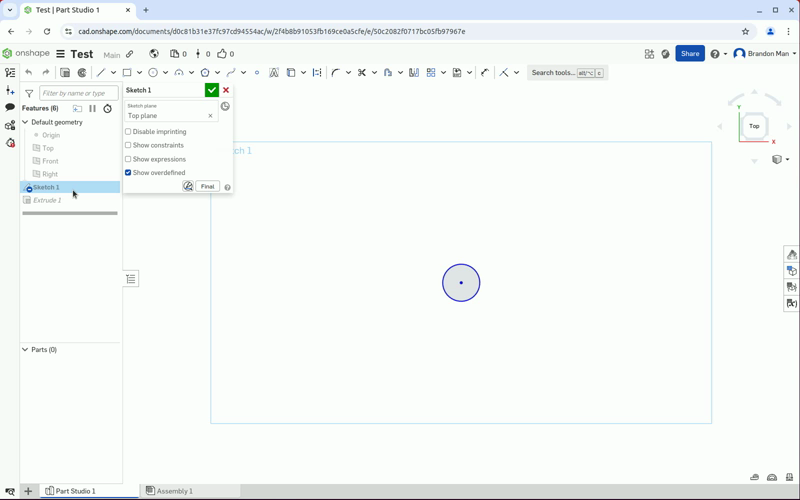
mouse_move(229, 92)
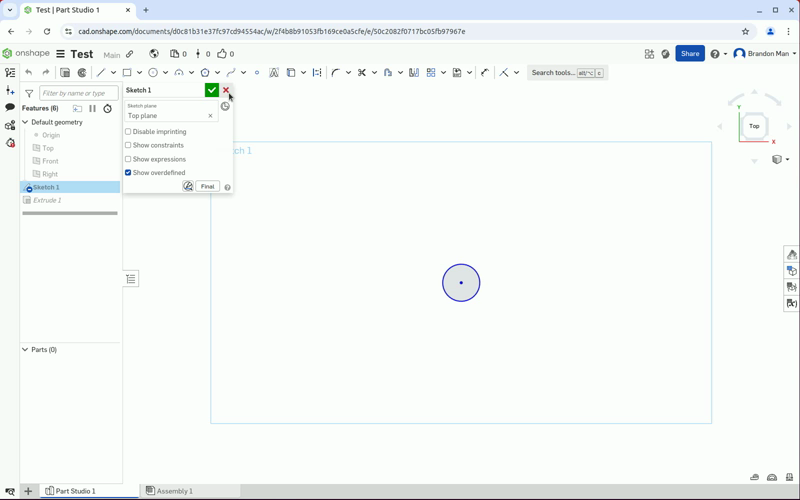
click(229, 92)
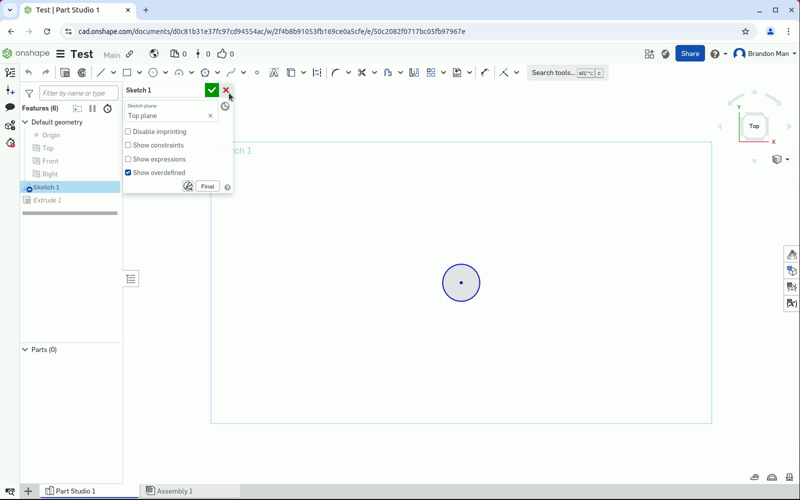
key(shift+s)
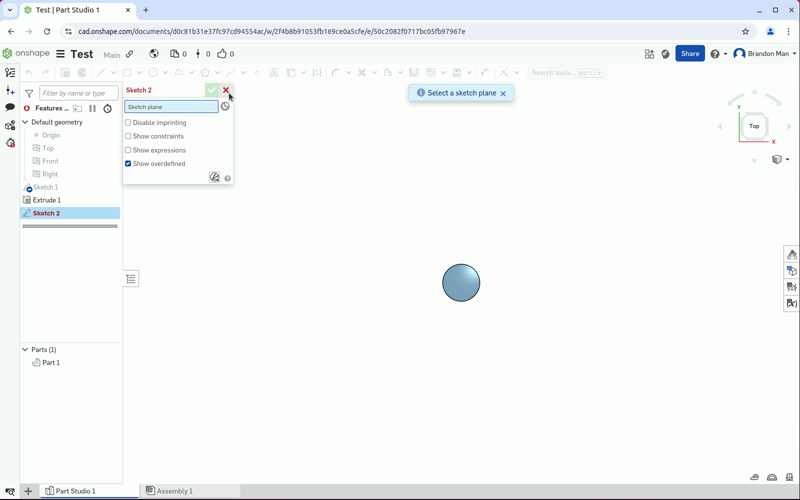
mouse_move(73, 150)
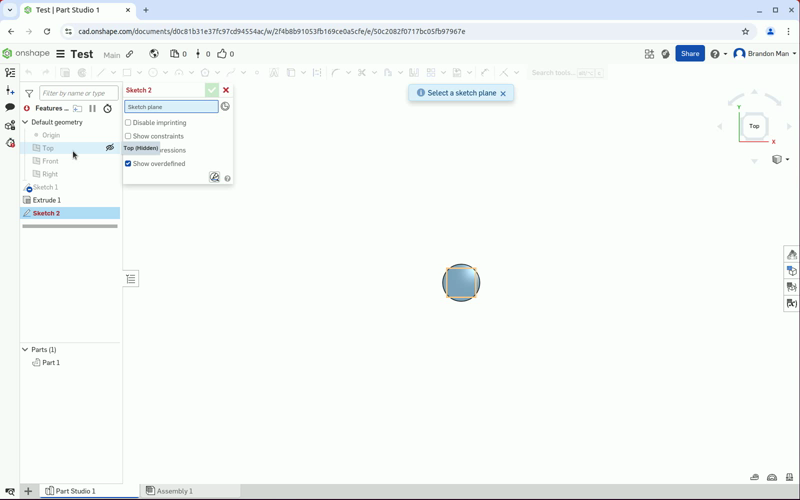
click(73, 150)
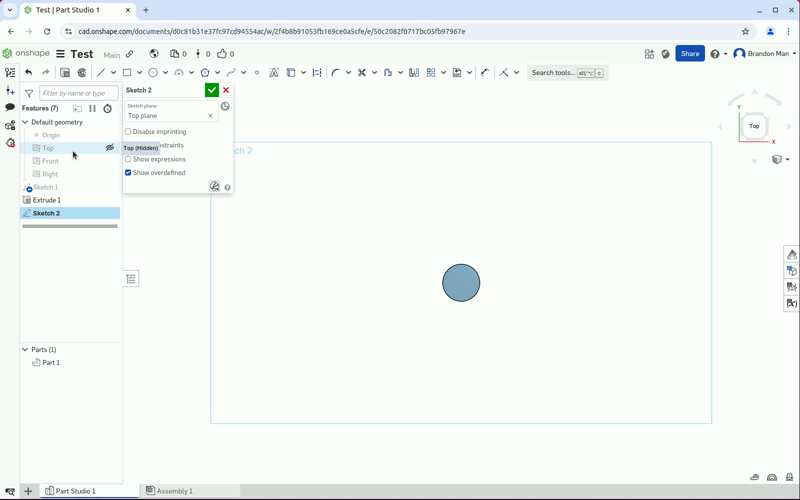
mouse_move(73, 352)
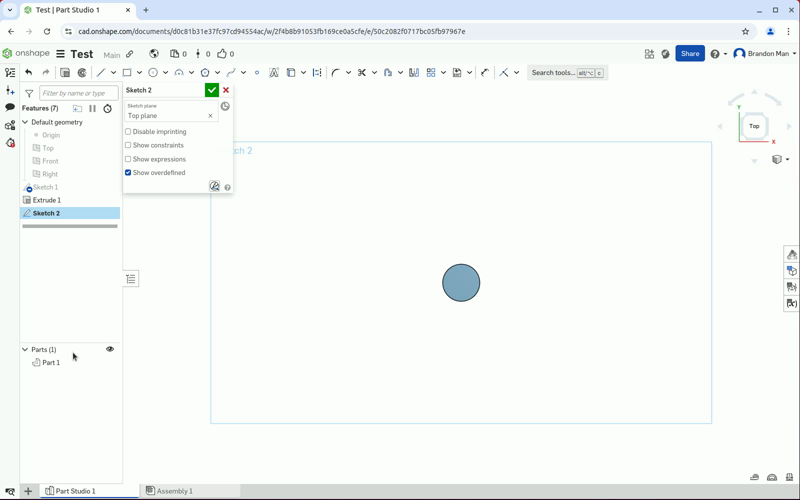
key(y)
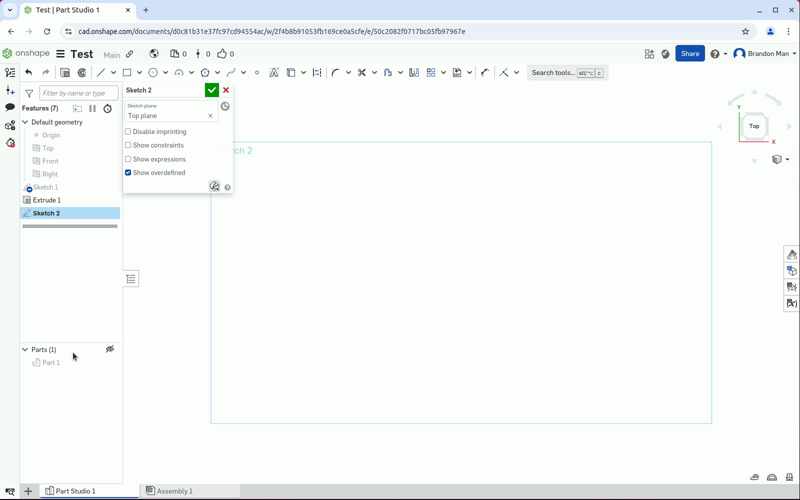
key(c)
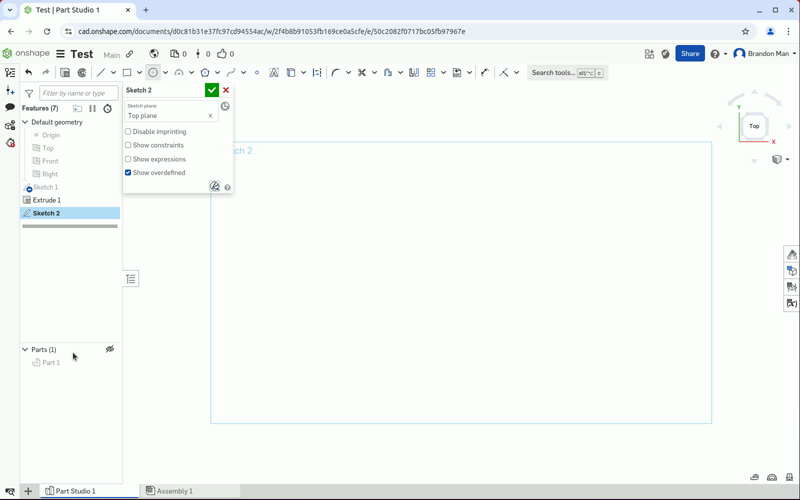
key_down(shift)
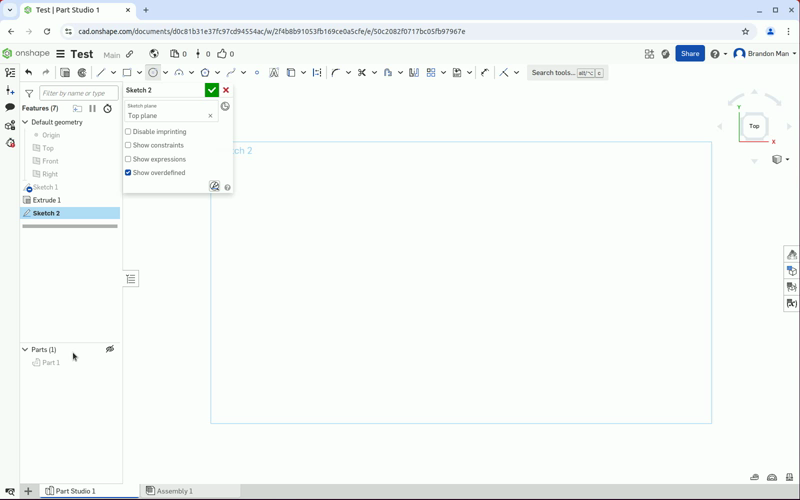
mouse_move(461, 282)
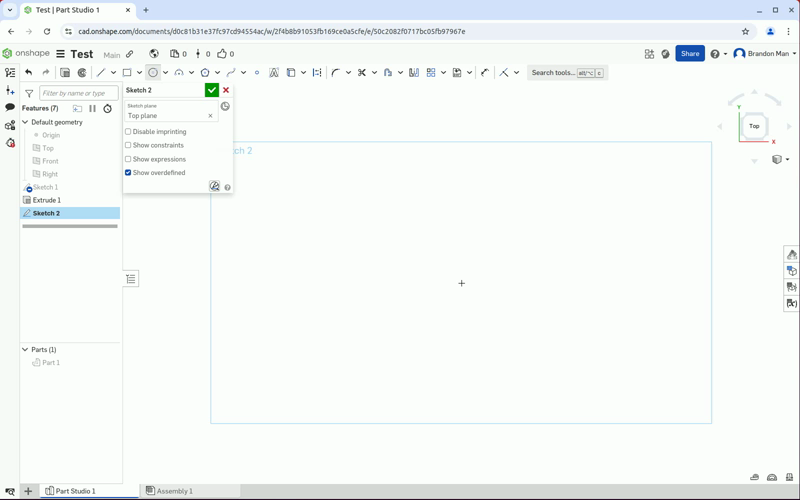
click(461, 282)
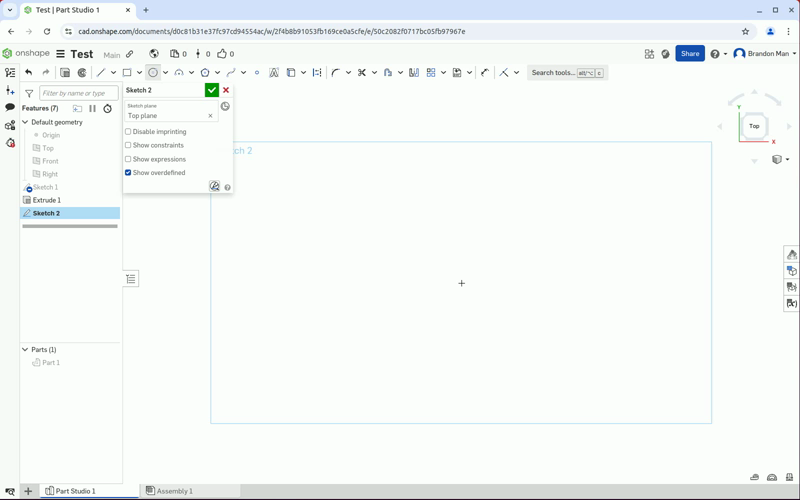
key_up(shift)
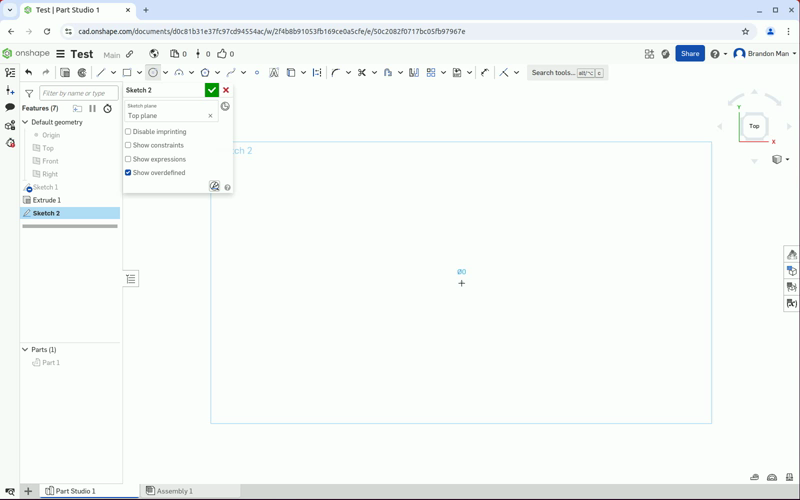
mouse_move(471, 282)
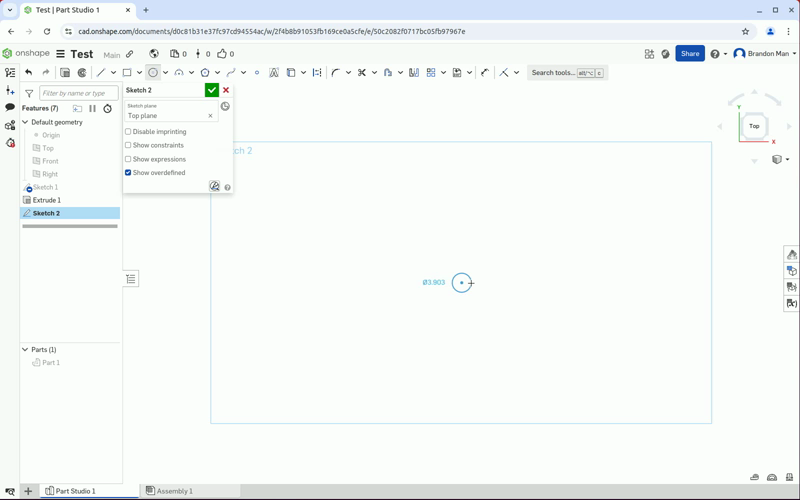
click(471, 282)
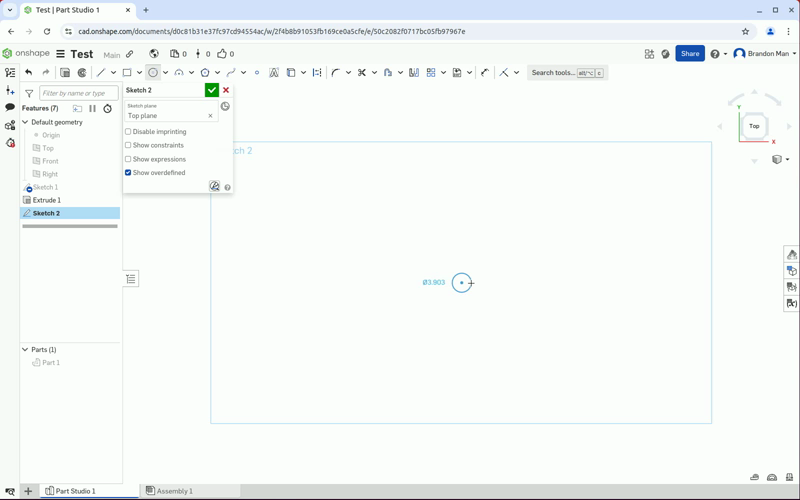
key(esc)
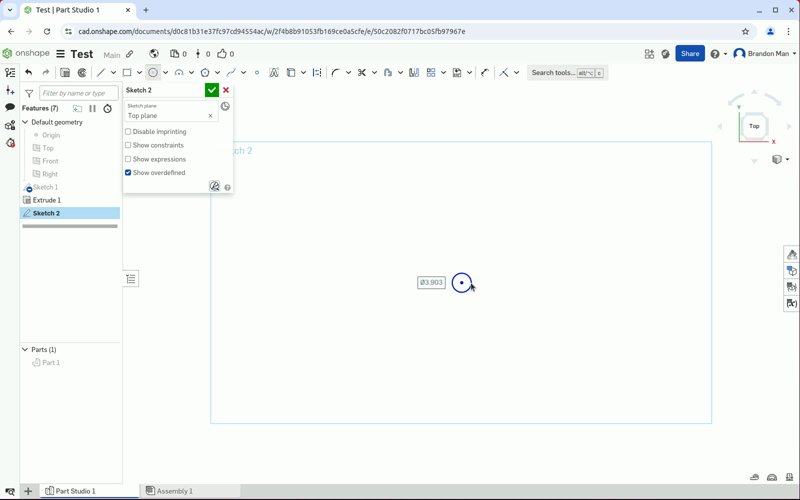
mouse_move(457, 288)
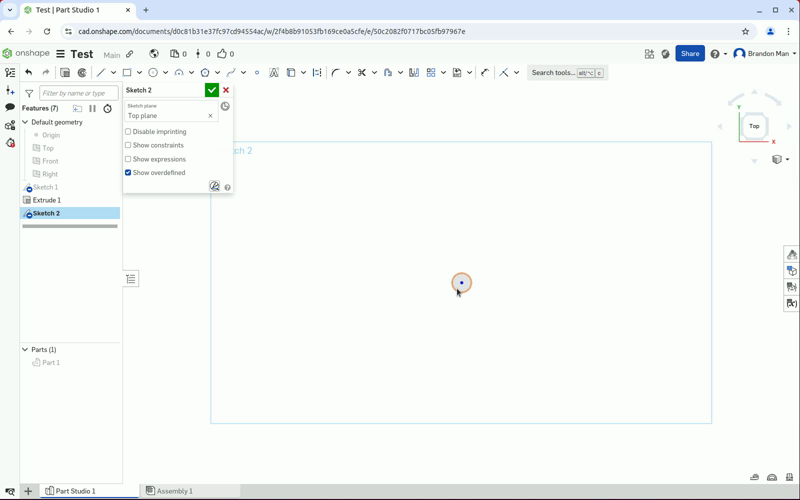
scroll(6)
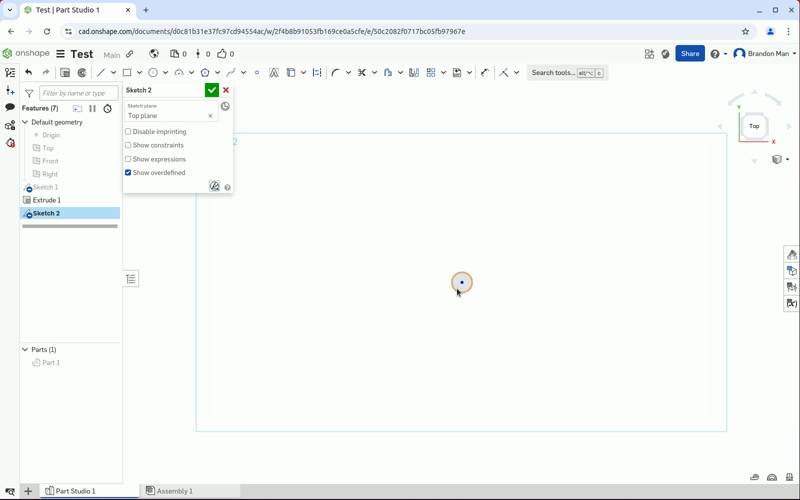
scroll(6)
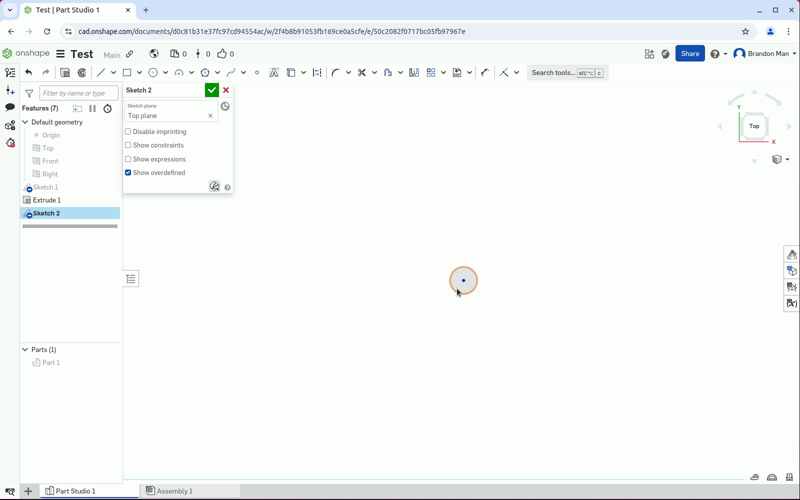
scroll(6)
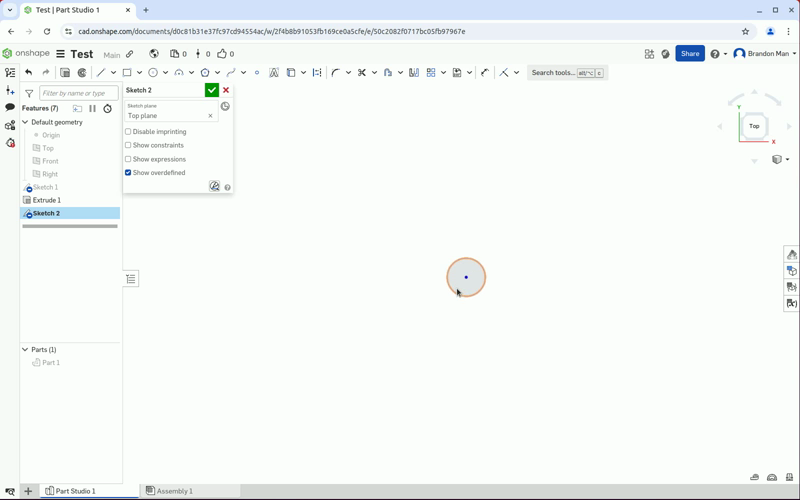
scroll(6)
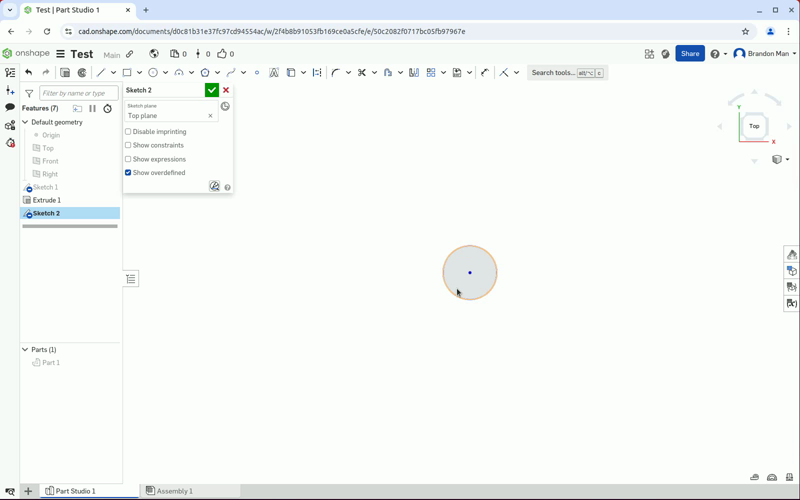
scroll(6)
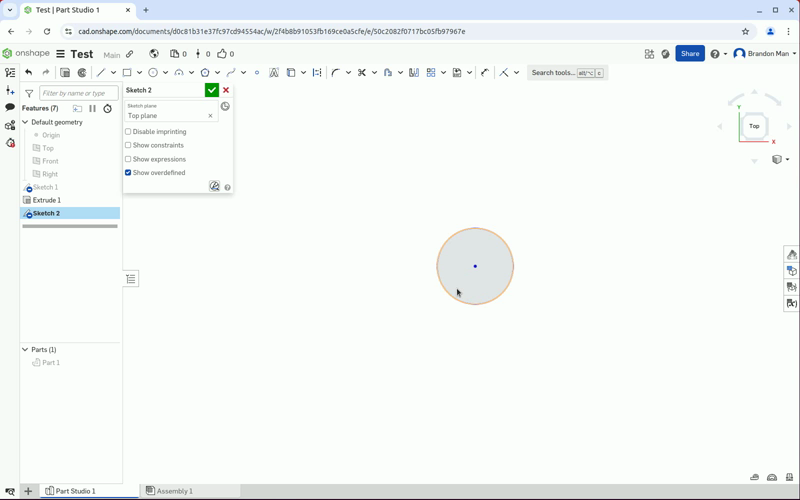
scroll(6)
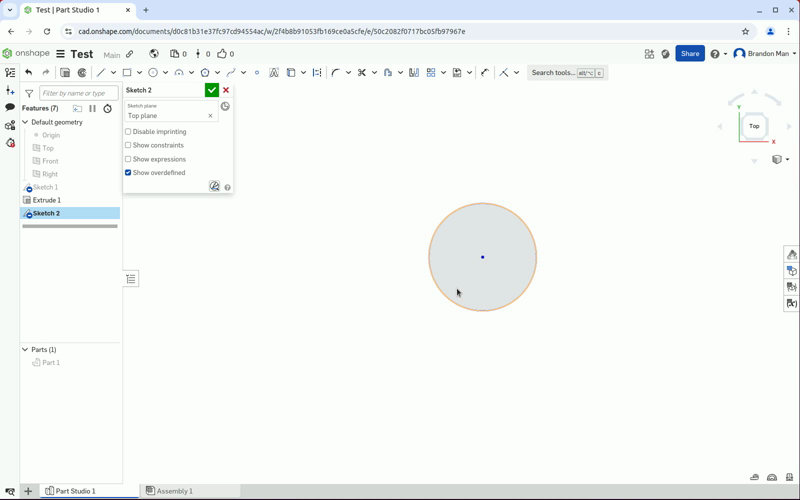
scroll(6)
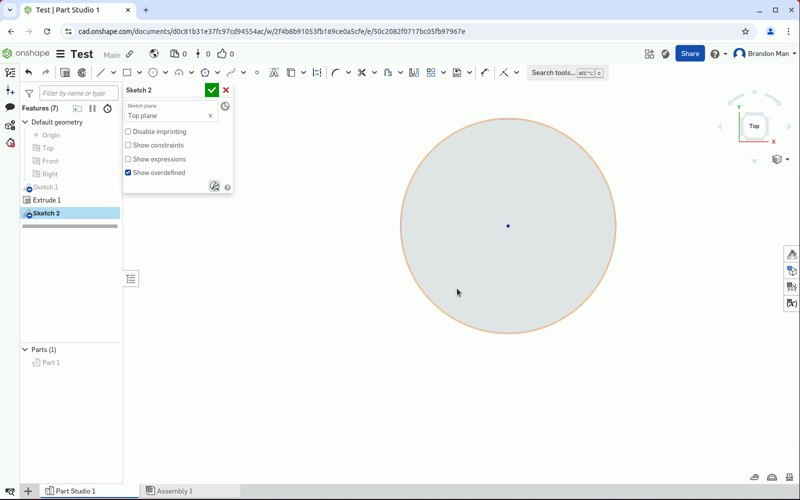
click(457, 288)
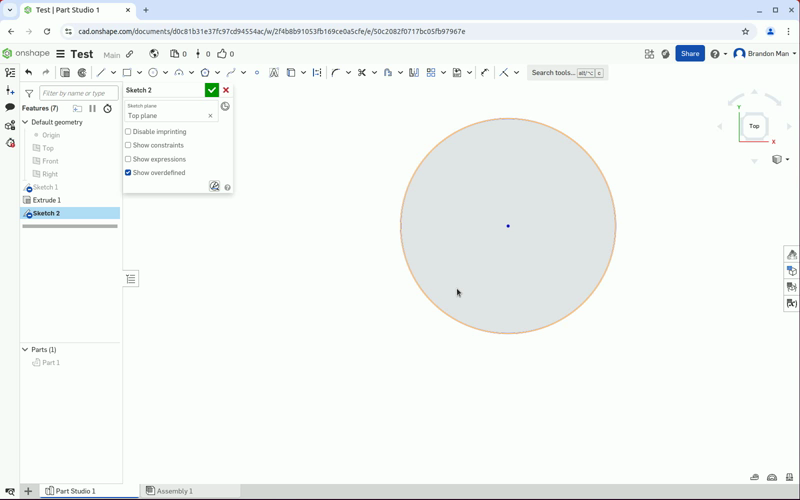
scroll(-6)
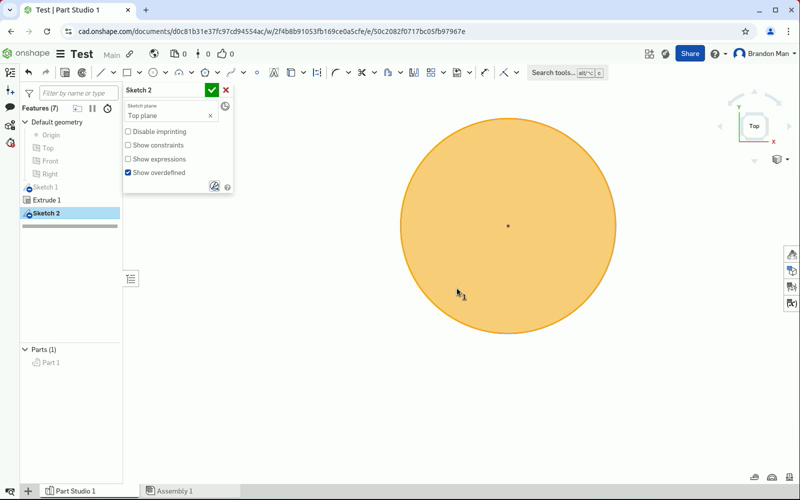
scroll(-6)
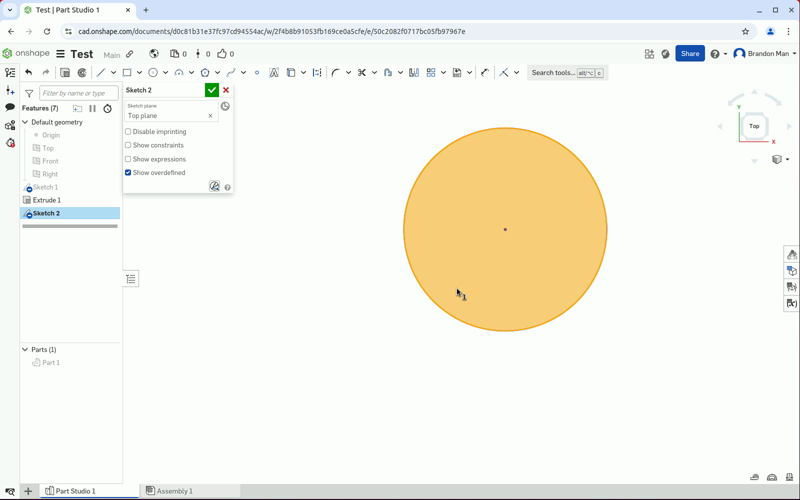
scroll(-6)
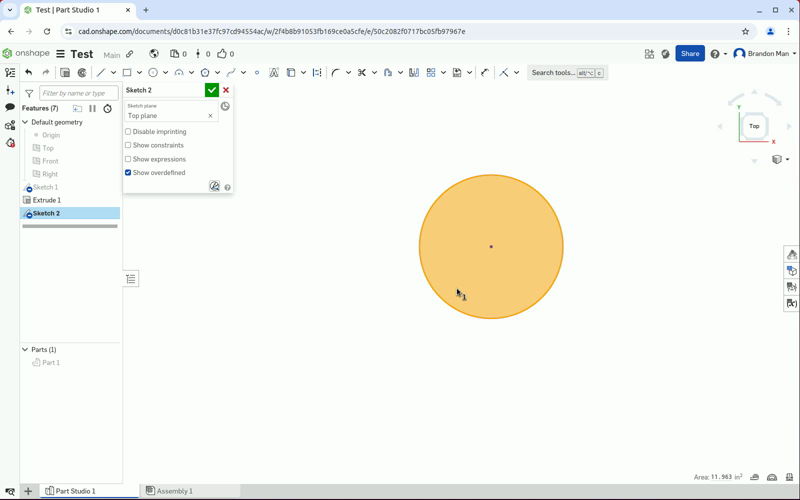
scroll(-6)
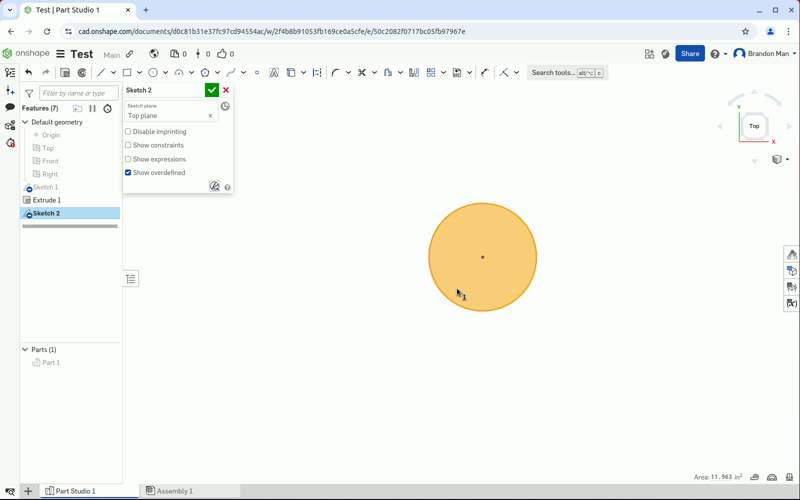
scroll(-6)
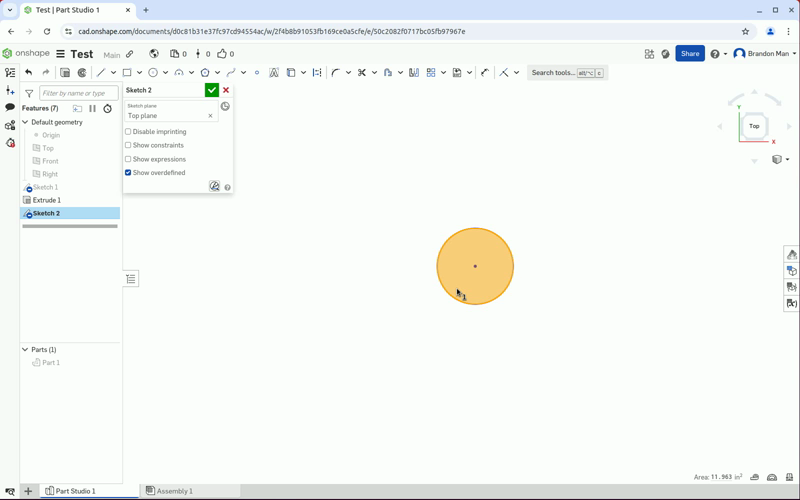
scroll(-6)
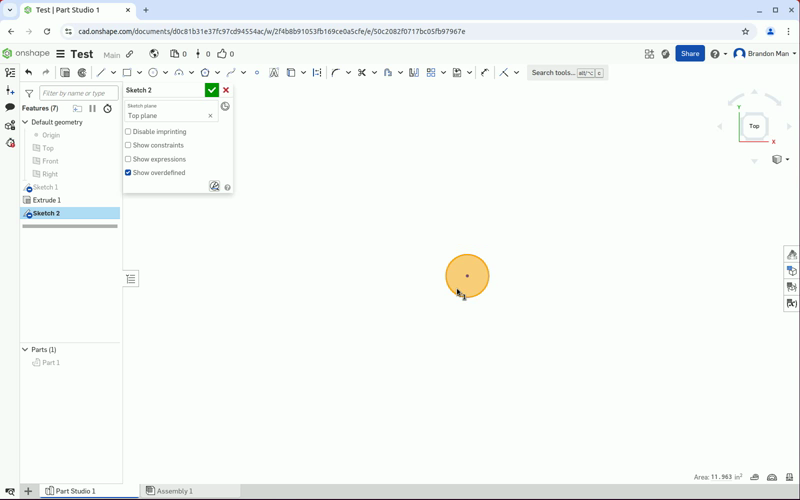
scroll(-6)
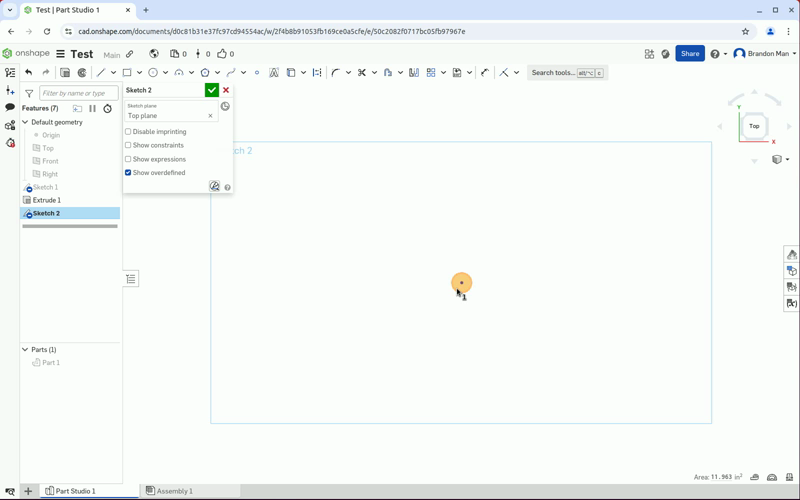
mouse_move(73, 352)
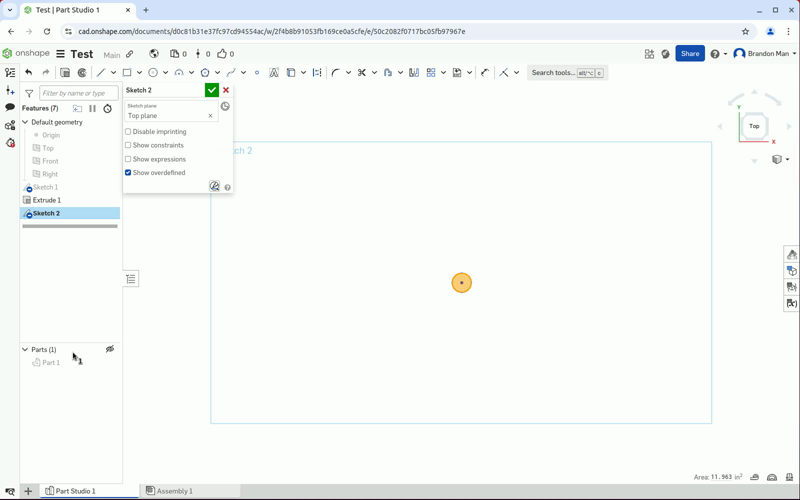
key(shift+y)
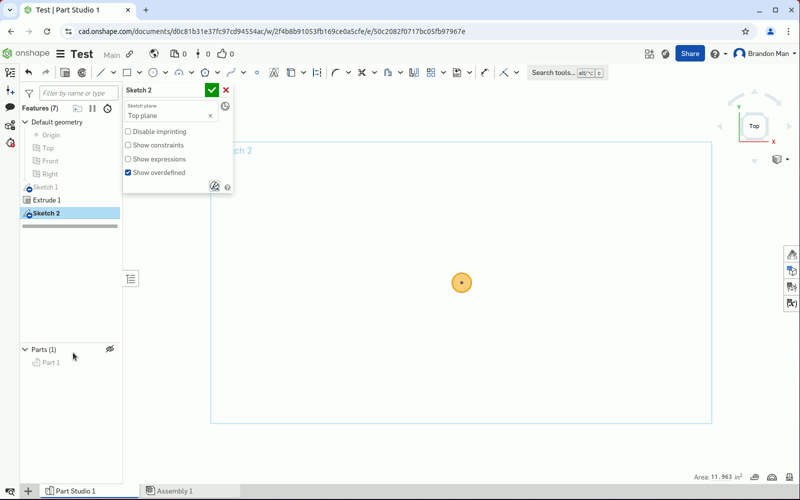
key(shift+e)
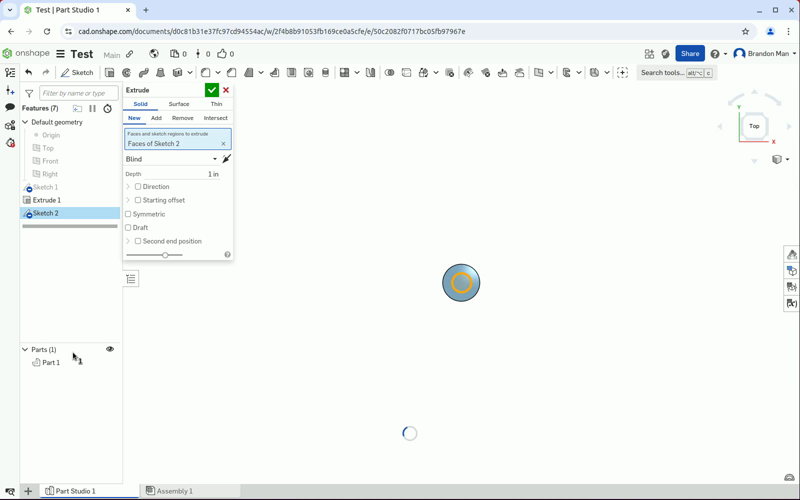
mouse_move(143, 106)
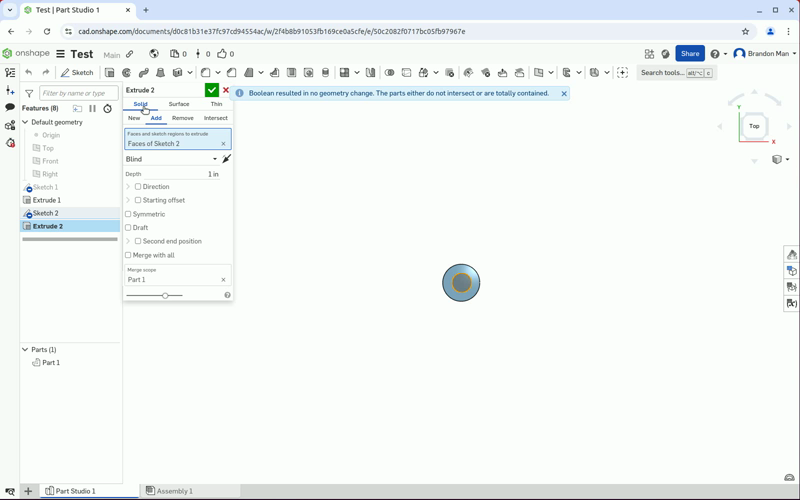
click(143, 106)
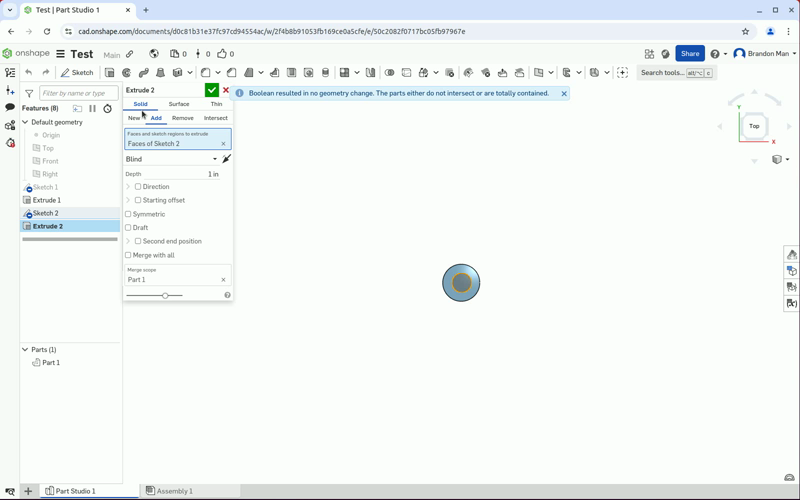
mouse_move(137, 120)
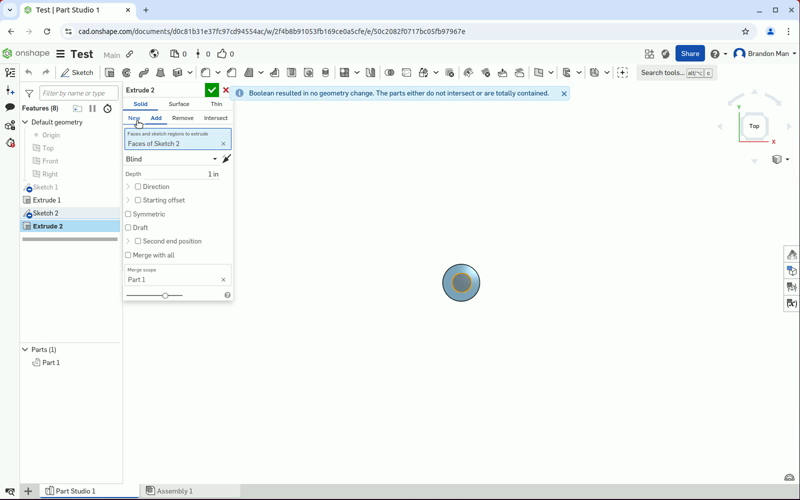
click(137, 120)
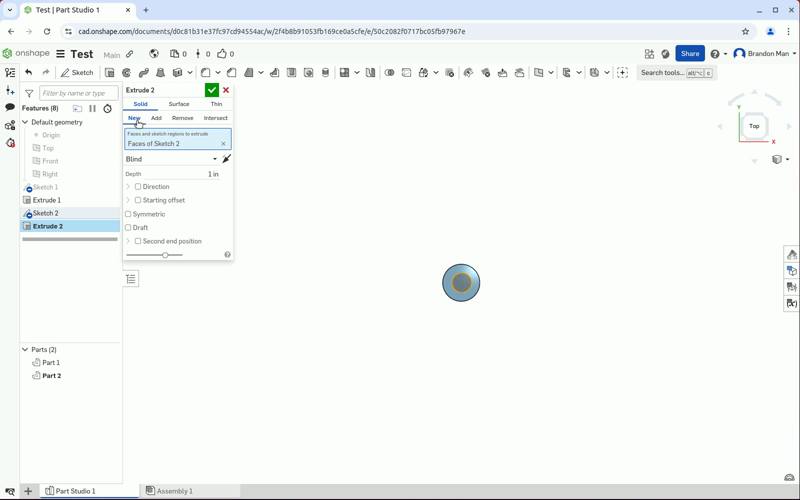
key(tab, 4)
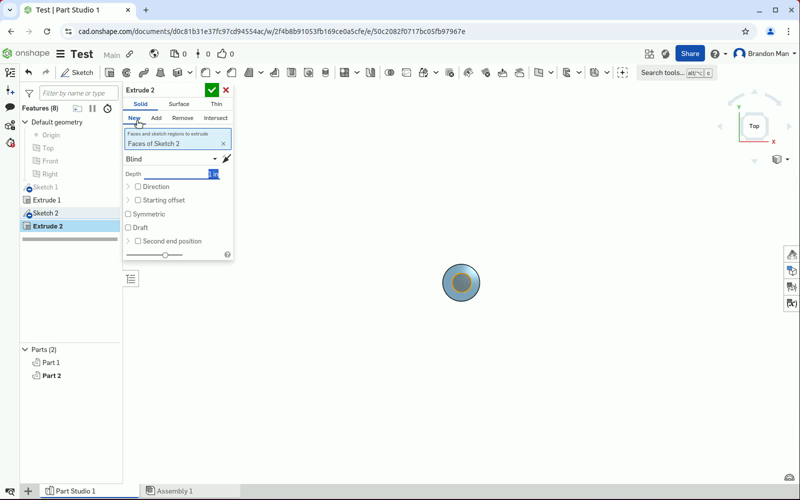
text(46.216)
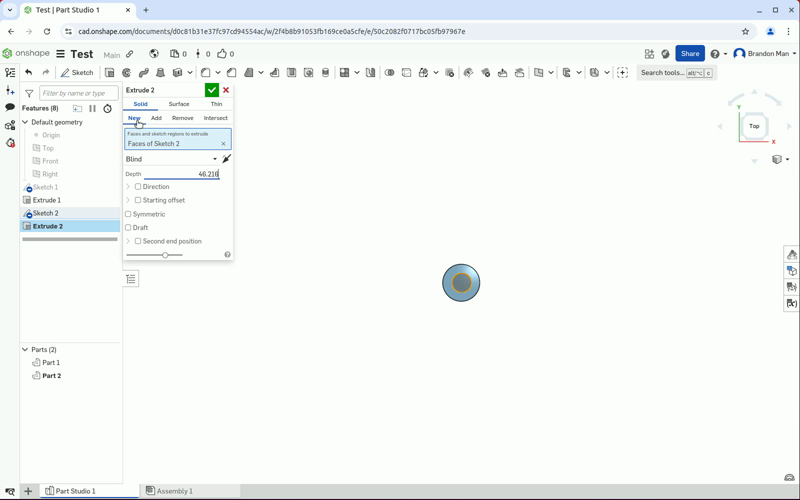
key(tab, 3)
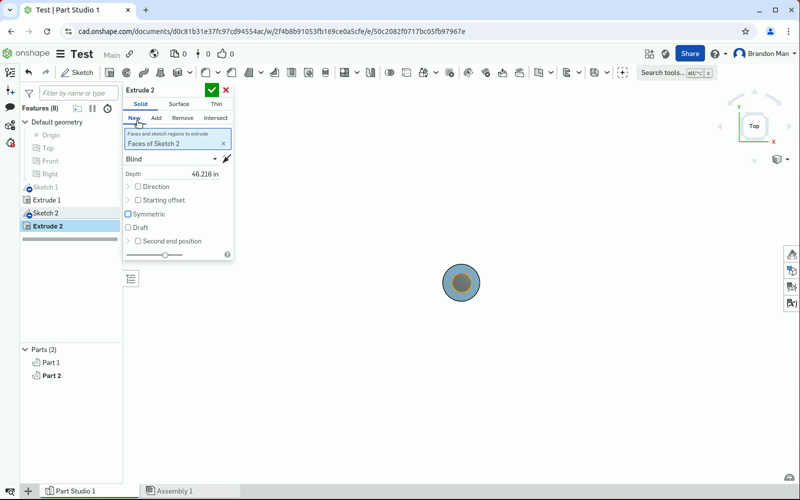
key(space)
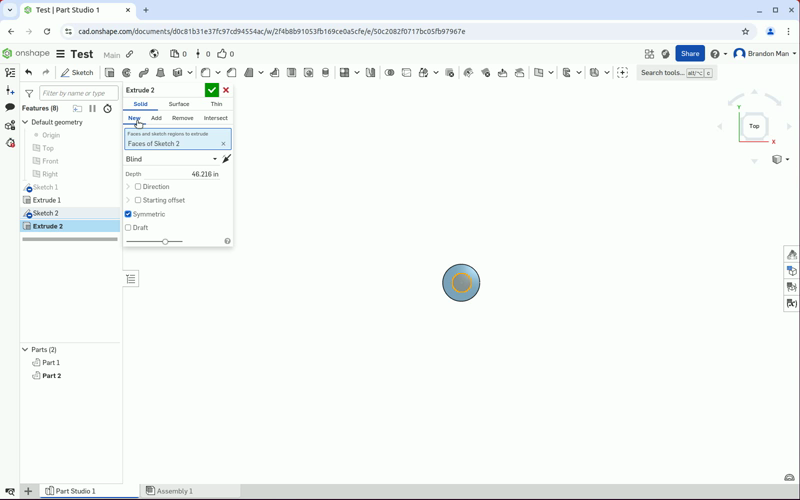
key(enter)
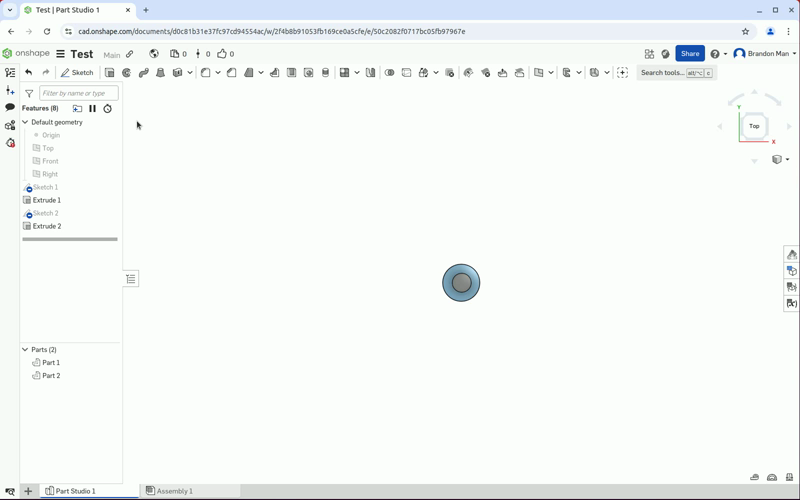
key(shift+h)
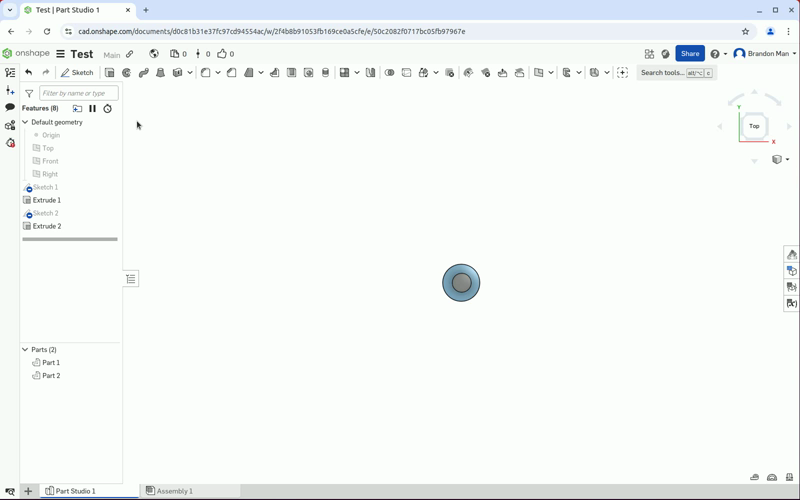
key(shift+h)
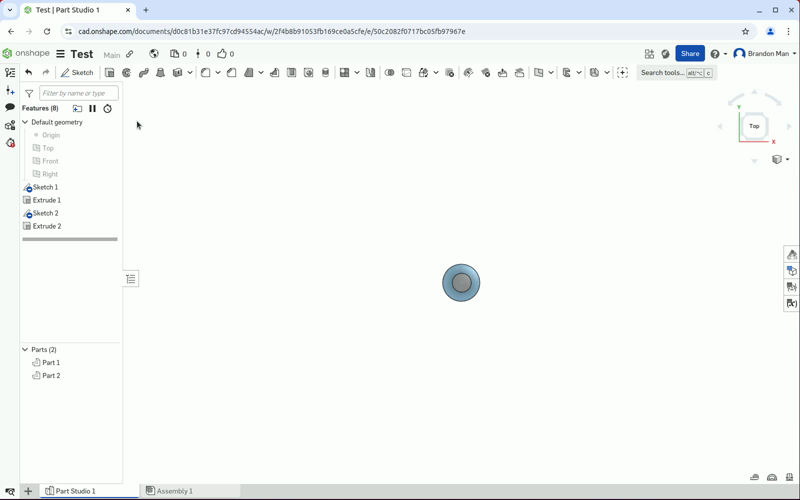
key(shift+7)
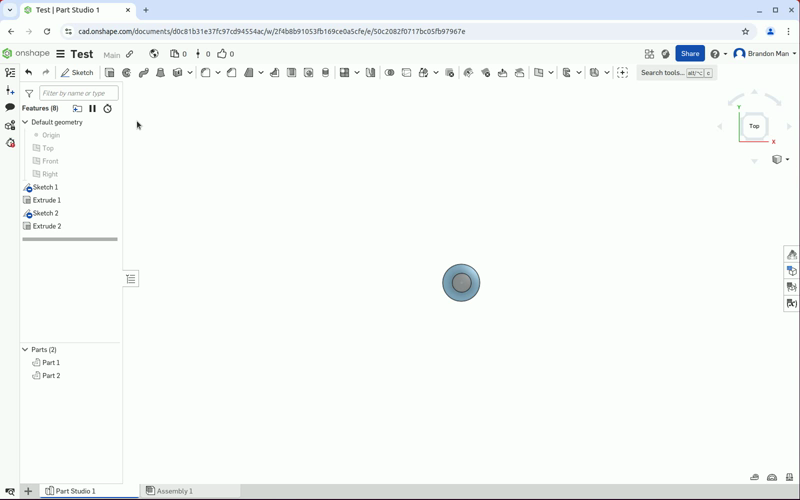
key(up, 3)
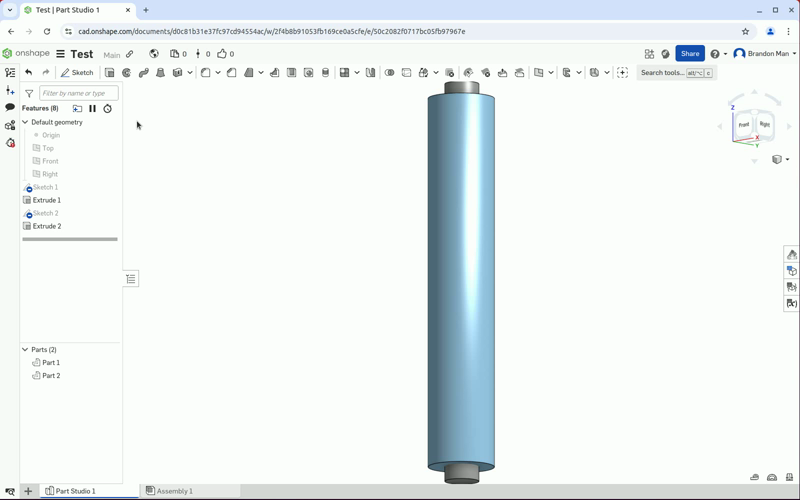
key(left, 3)
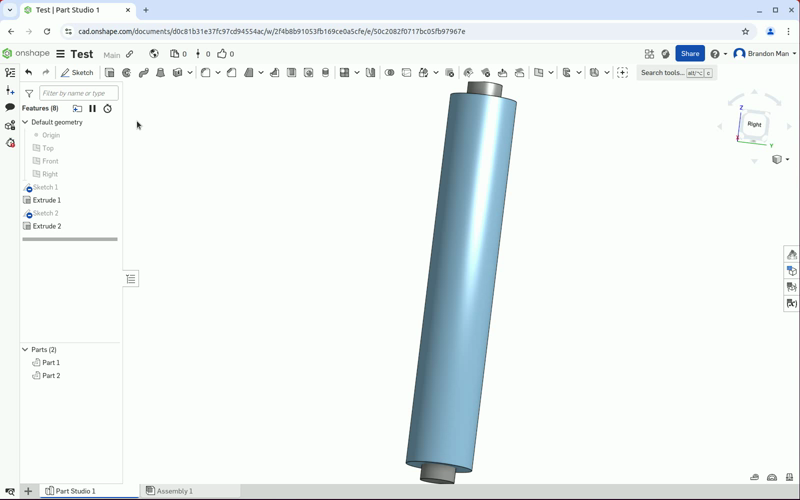
key(right, 3)
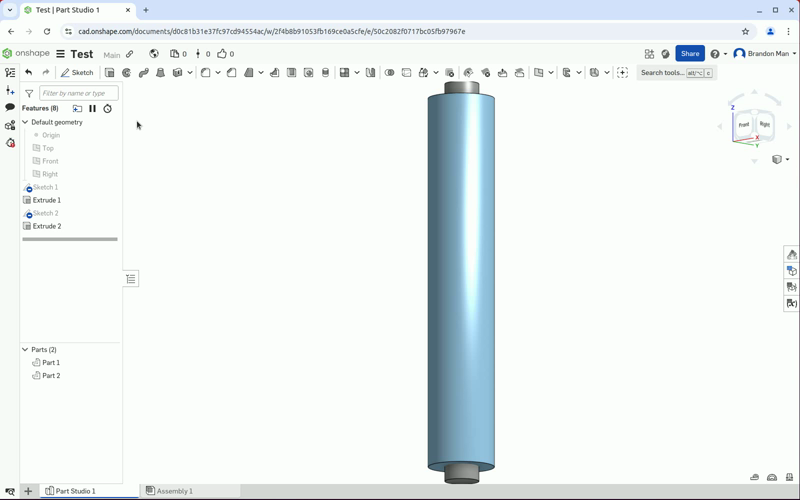
key(down, 3)
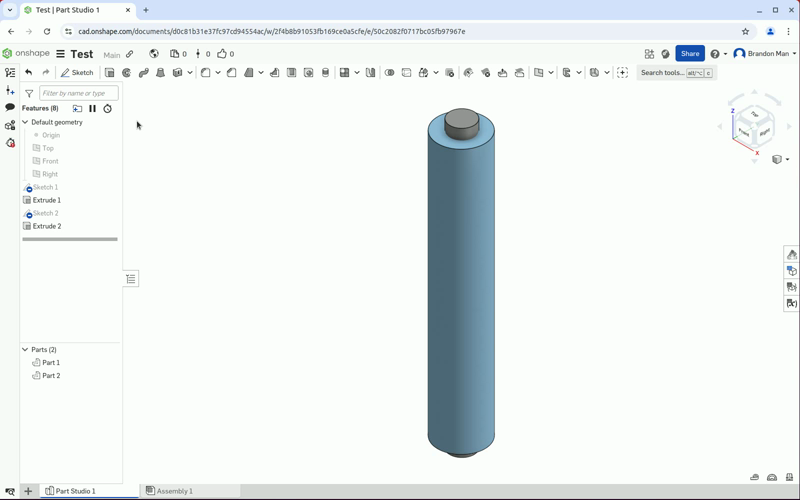
mouse_move(73, 189)
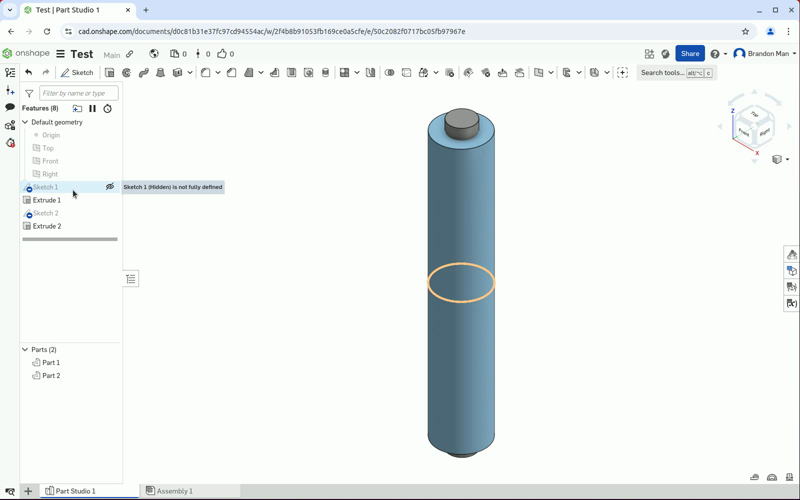
click(73, 189)